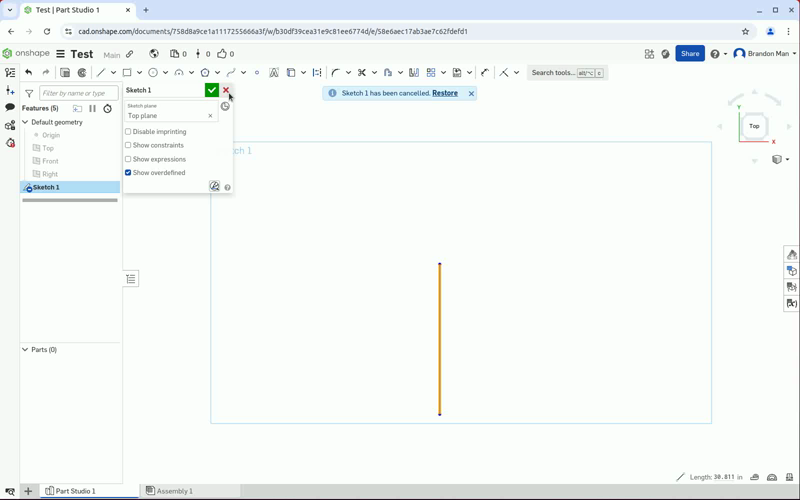
key(shift+h)
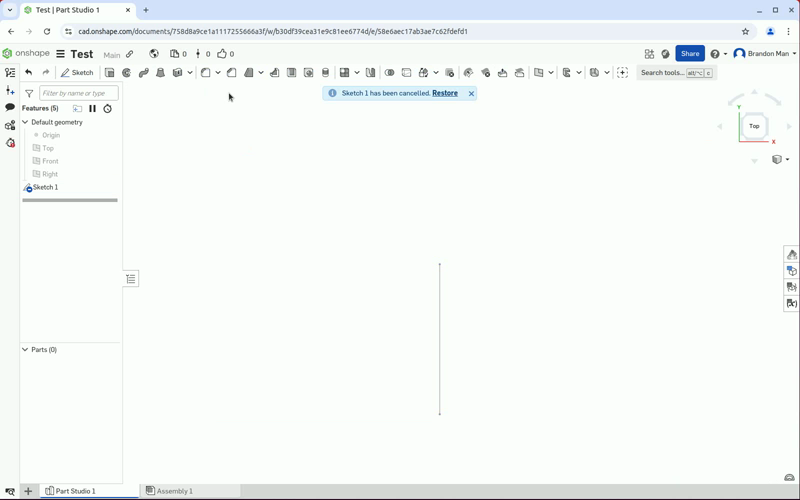
key(shift+s)
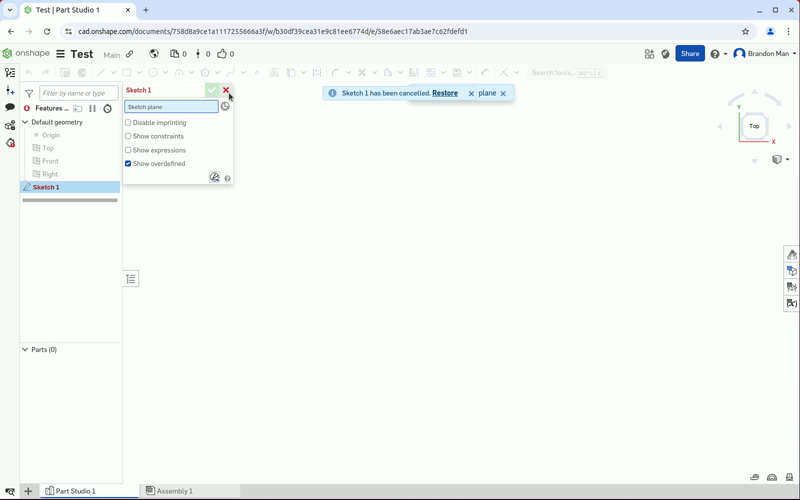
mouse_move(73, 150)
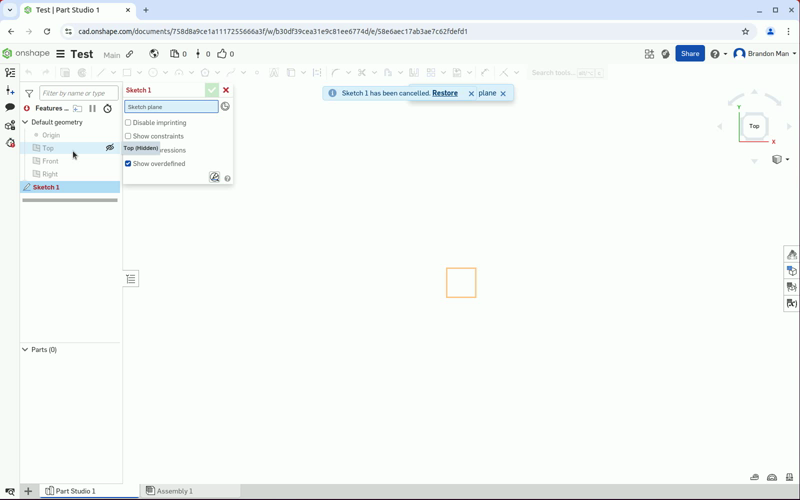
click(73, 150)
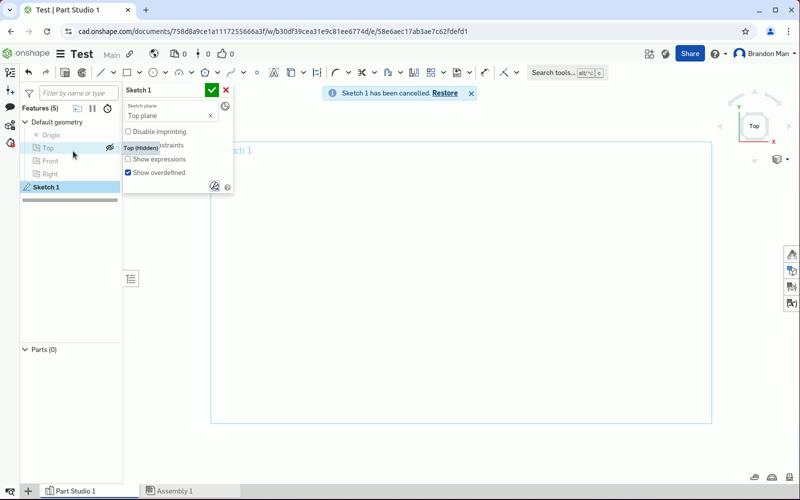
mouse_move(73, 352)
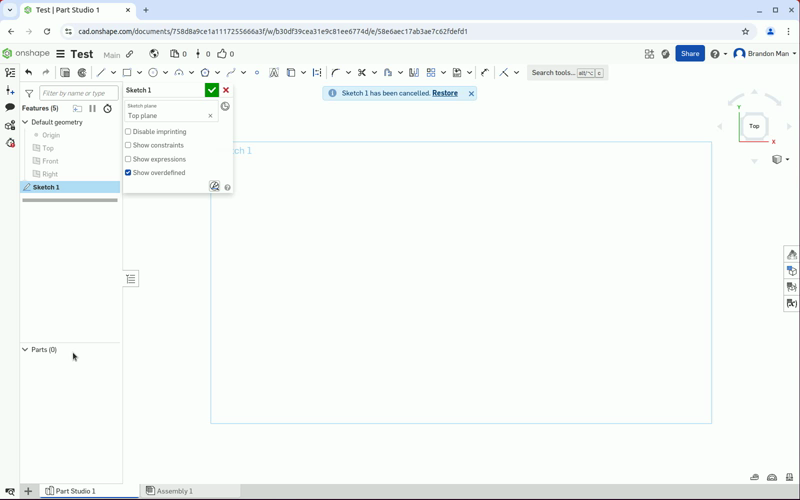
key(y)
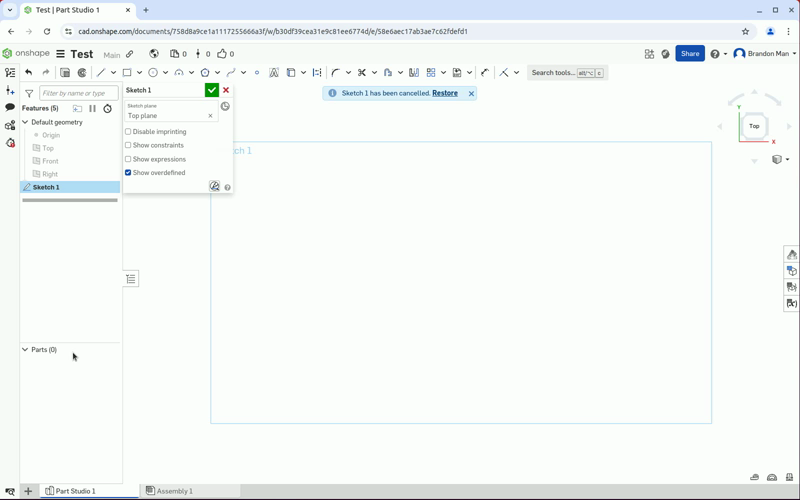
key(c)
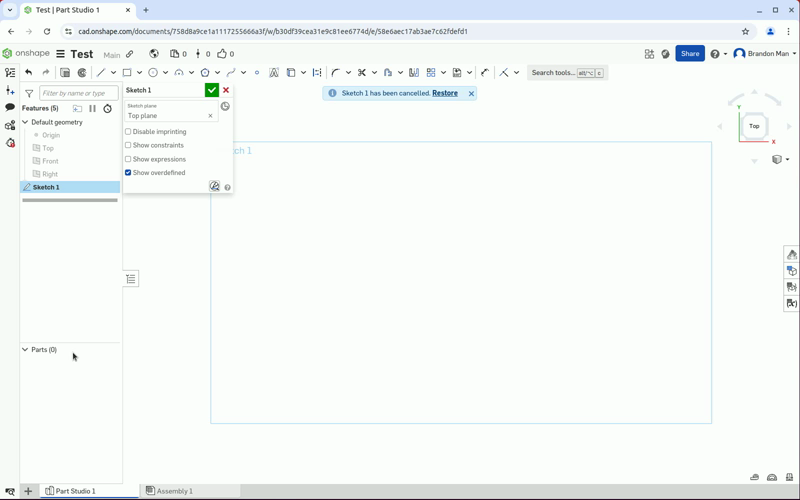
key_down(shift)
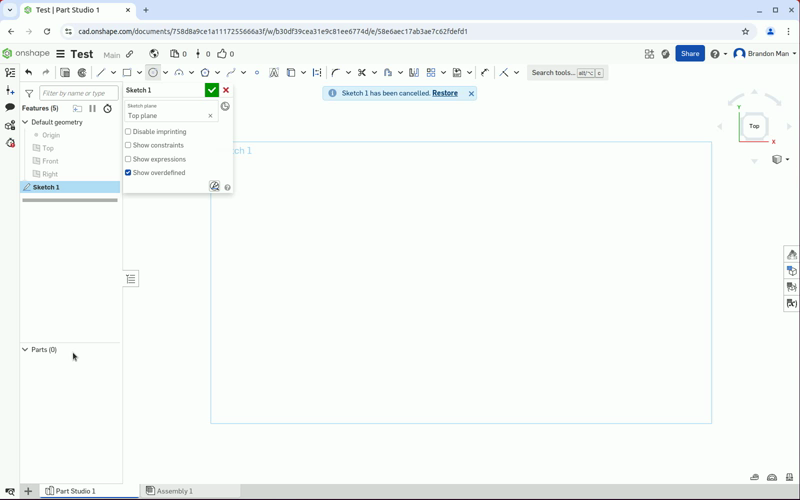
mouse_move(460, 282)
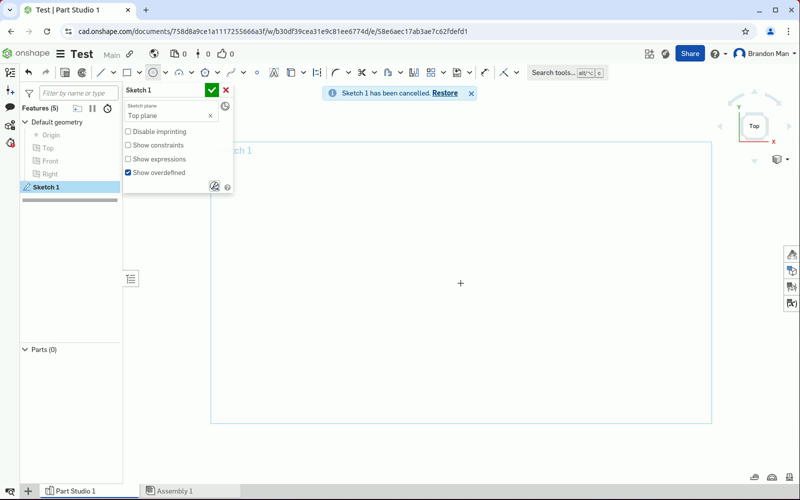
click(460, 282)
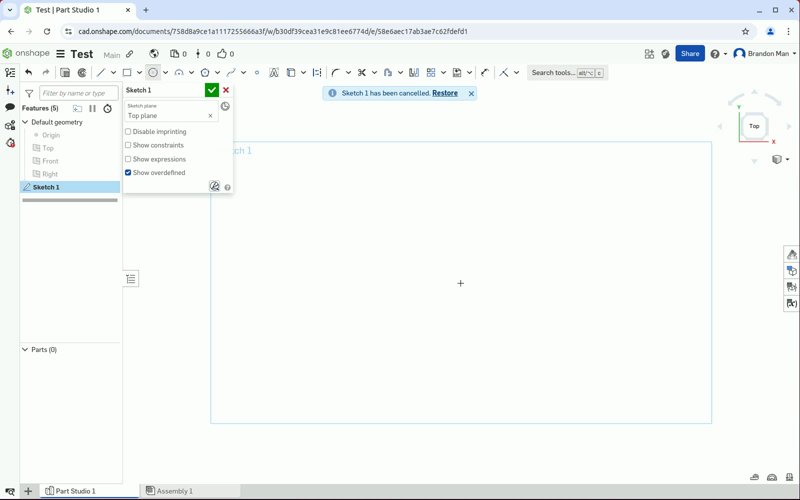
key_up(shift)
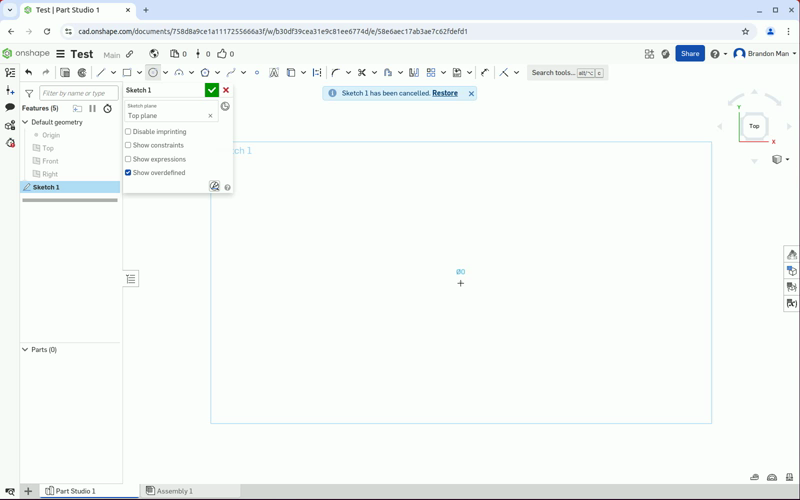
mouse_move(500, 282)
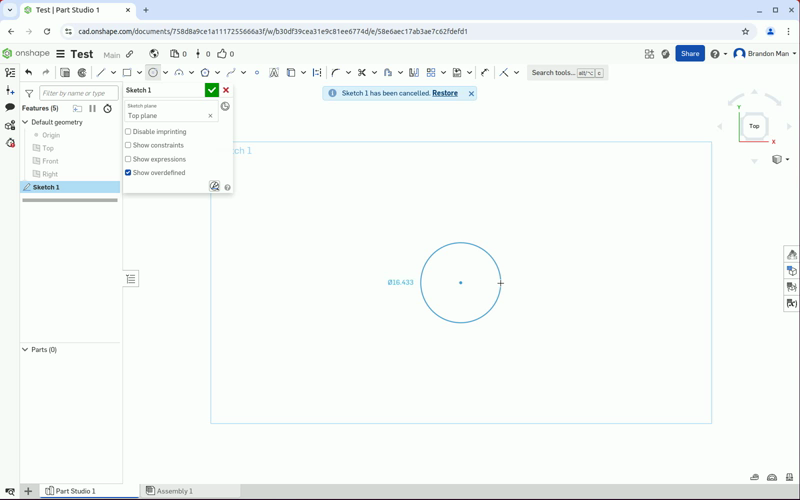
click(500, 282)
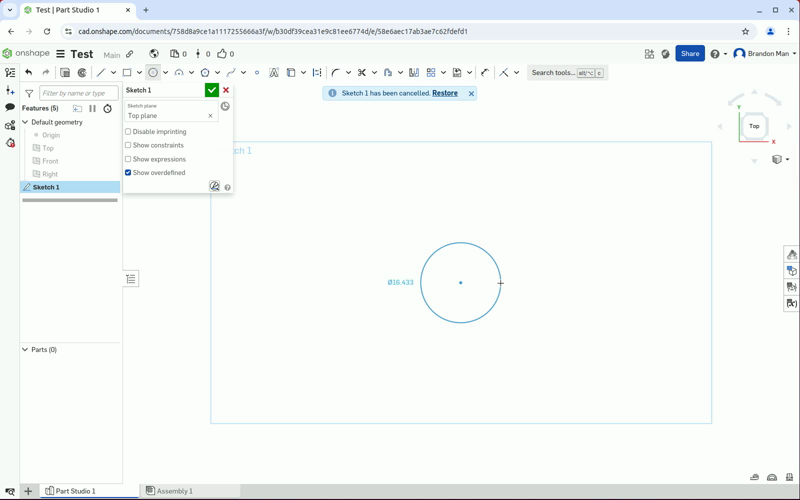
key(esc)
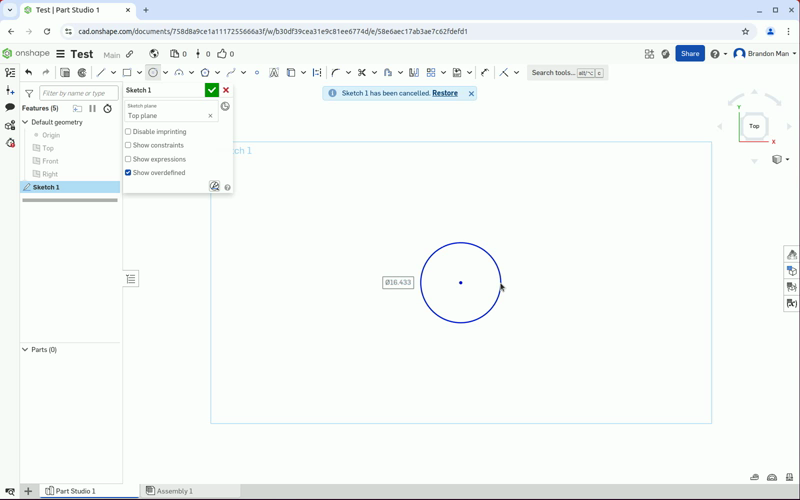
key(c)
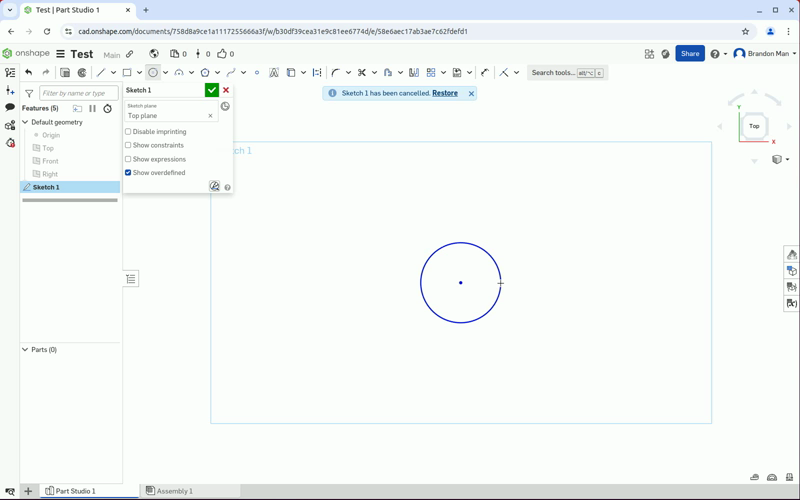
key_down(shift)
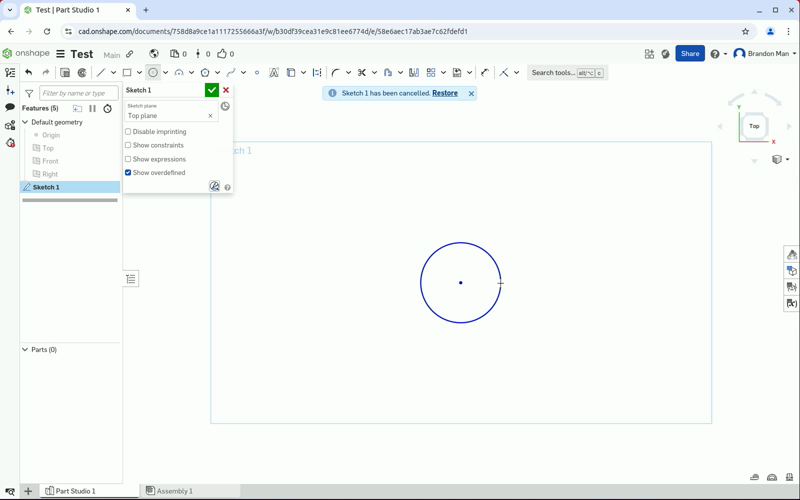
mouse_move(460, 282)
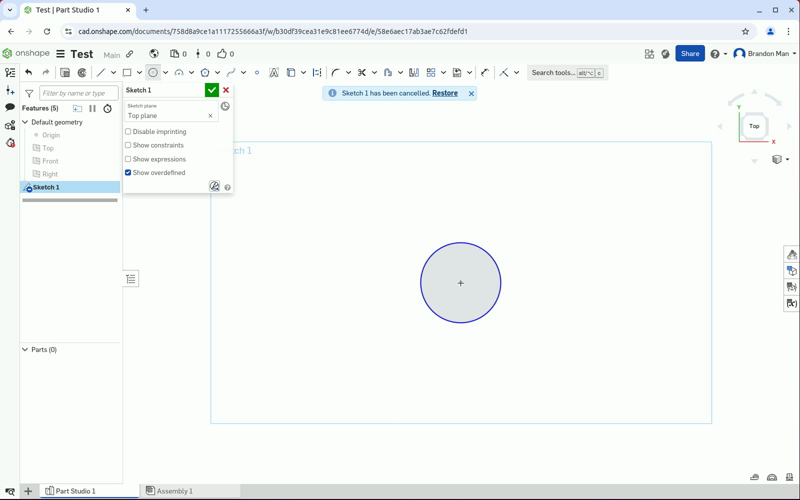
click(460, 282)
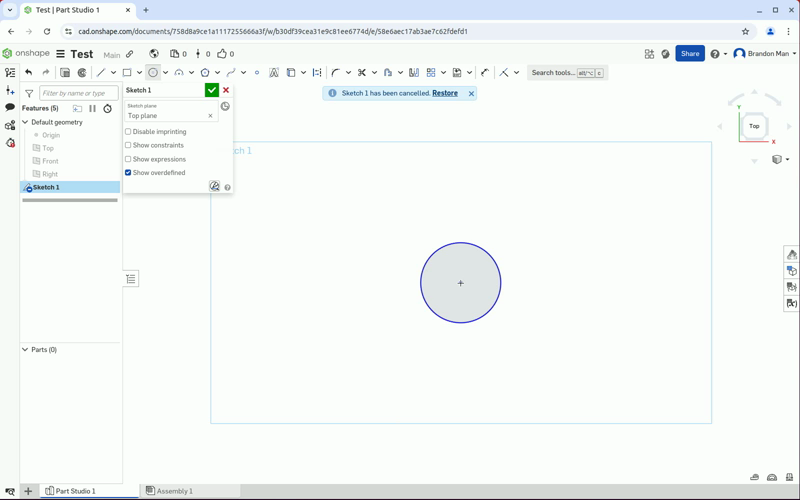
key_up(shift)
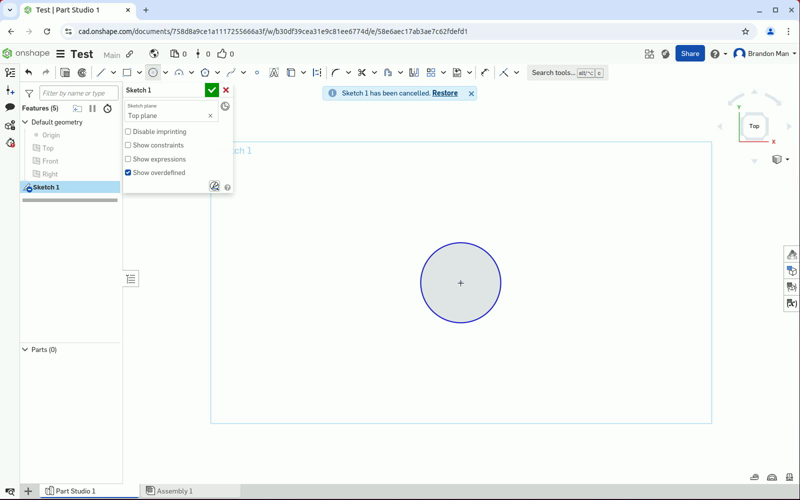
mouse_move(492, 282)
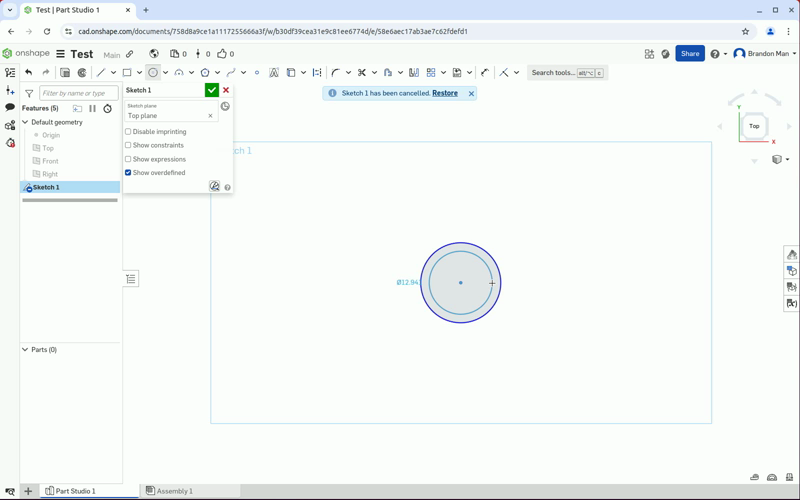
click(492, 282)
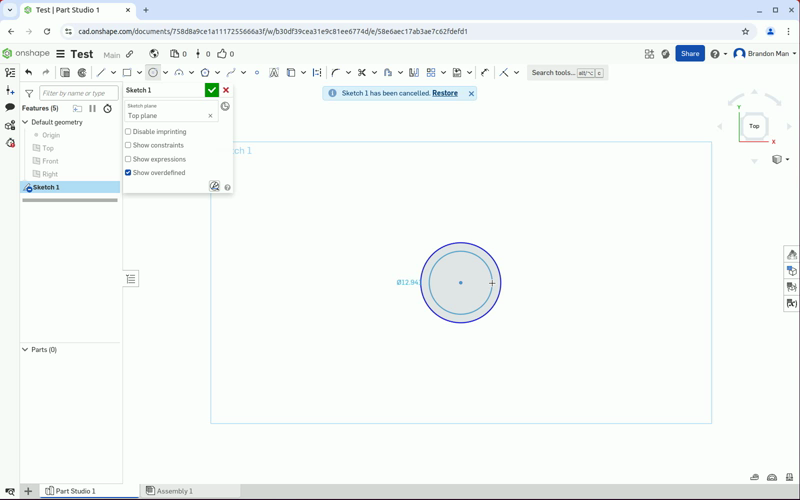
key(esc)
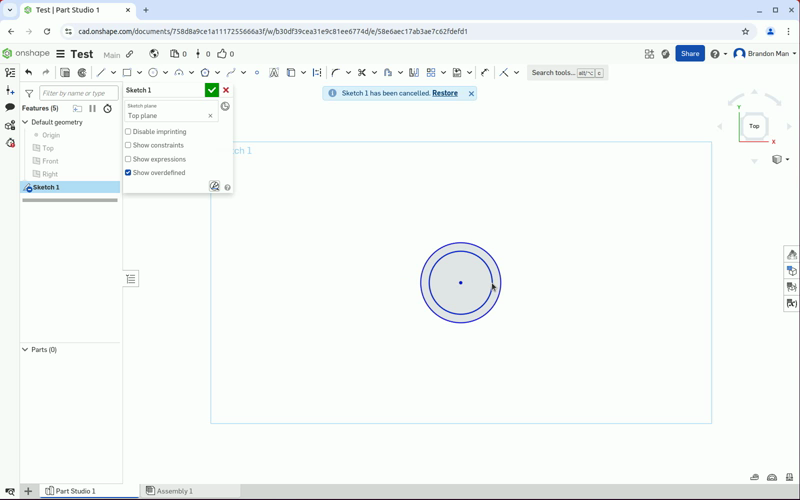
mouse_move(495, 280)
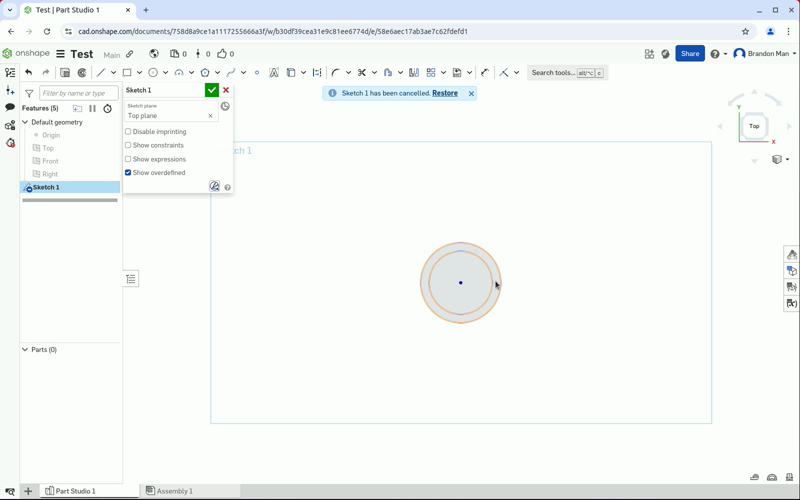
click(495, 280)
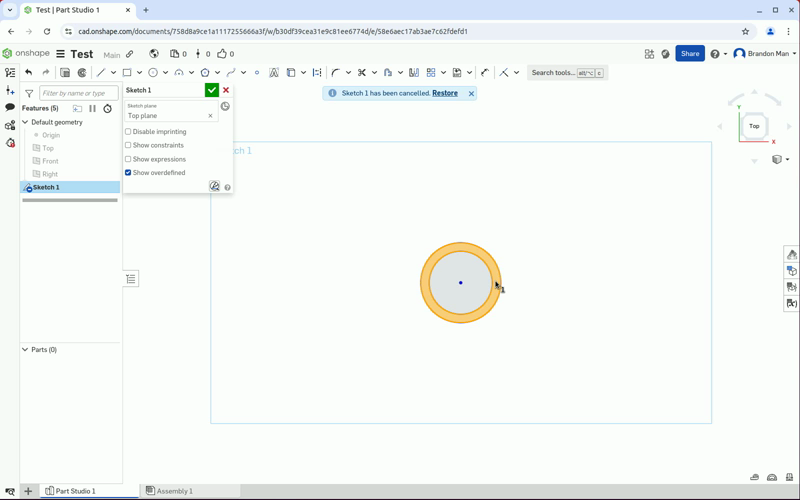
mouse_move(73, 352)
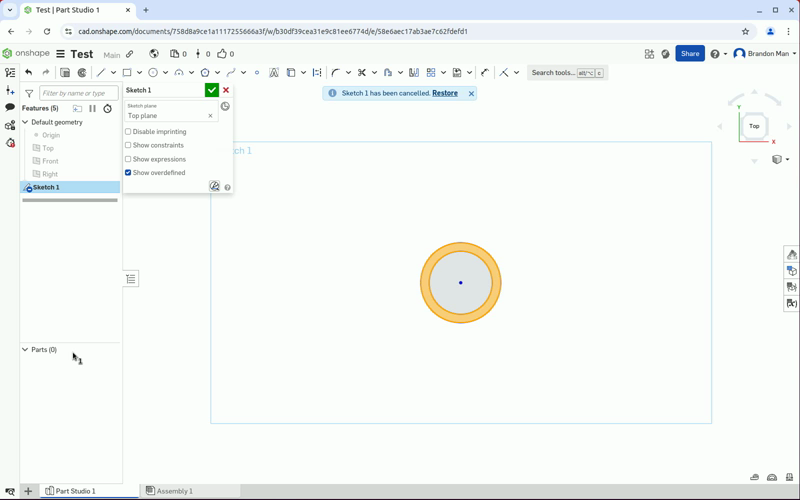
key(shift+y)
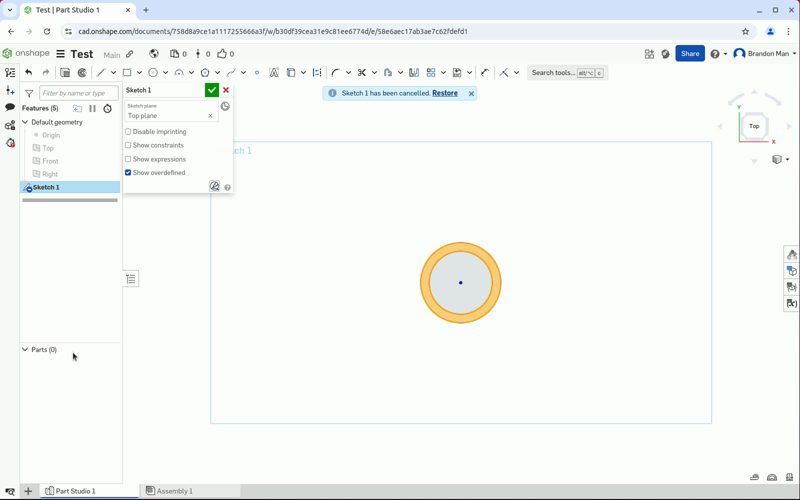
key(shift+e)
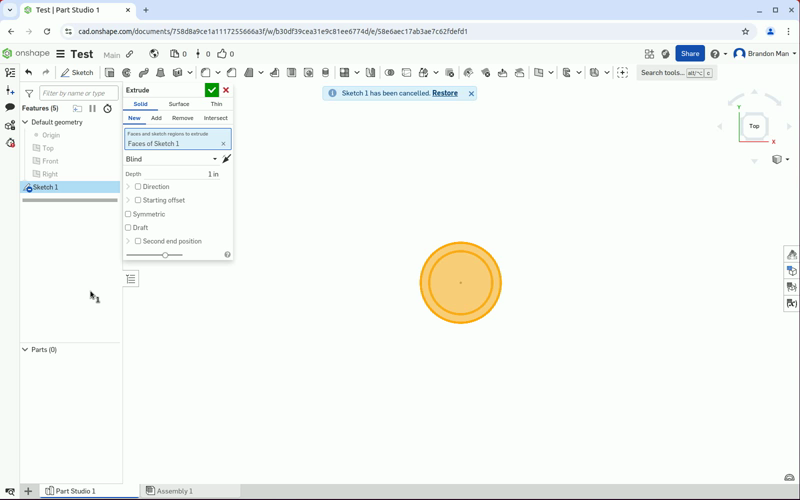
mouse_move(143, 106)
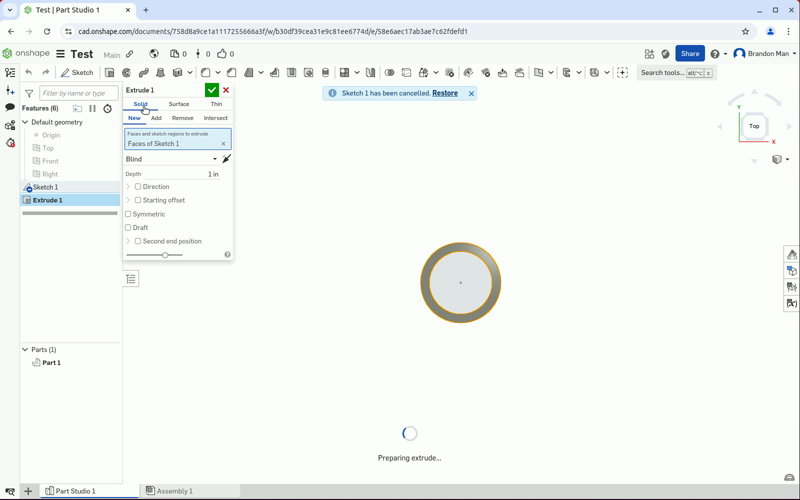
click(143, 106)
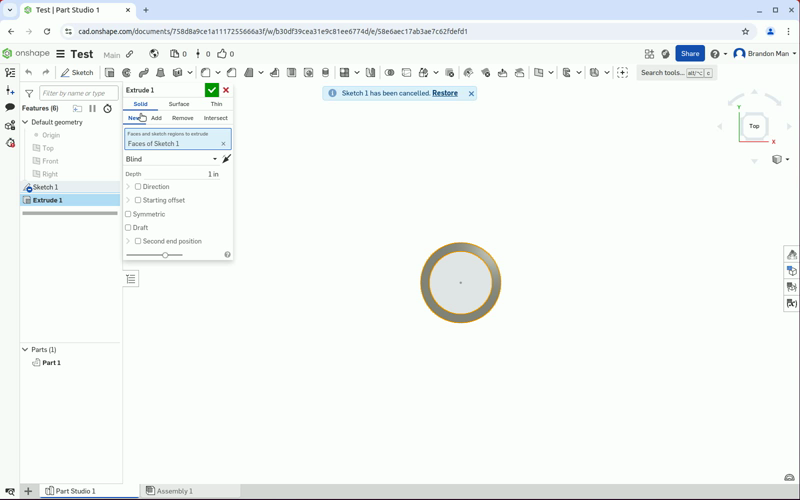
mouse_move(137, 120)
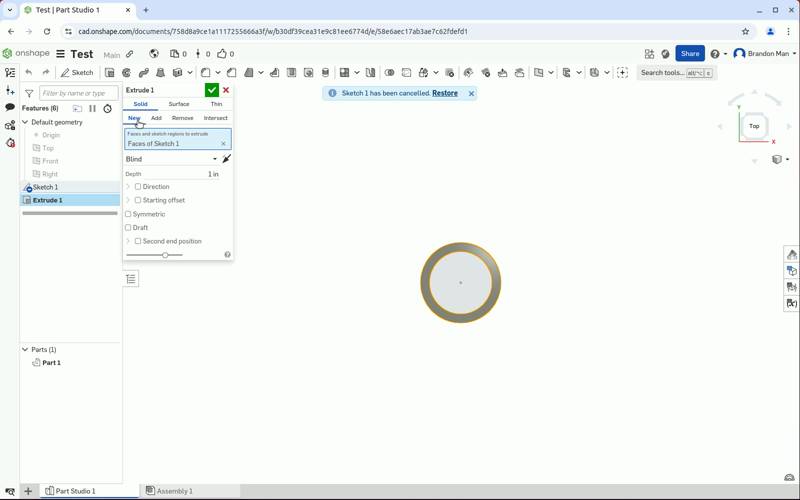
click(137, 120)
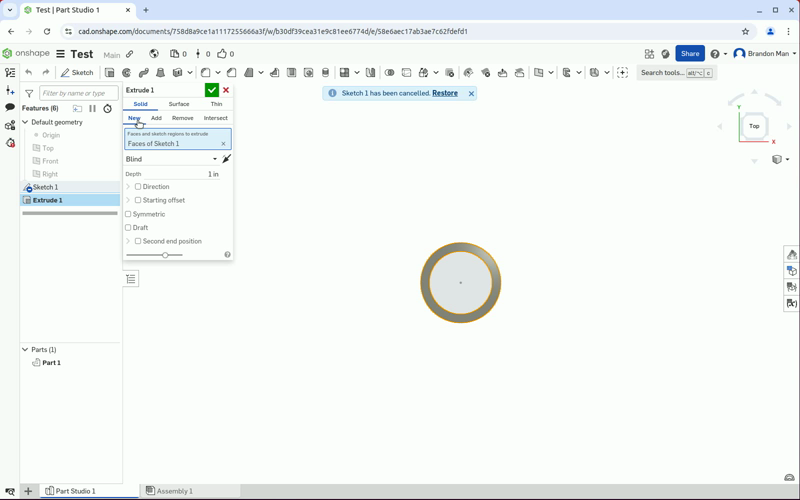
key(tab, 4)
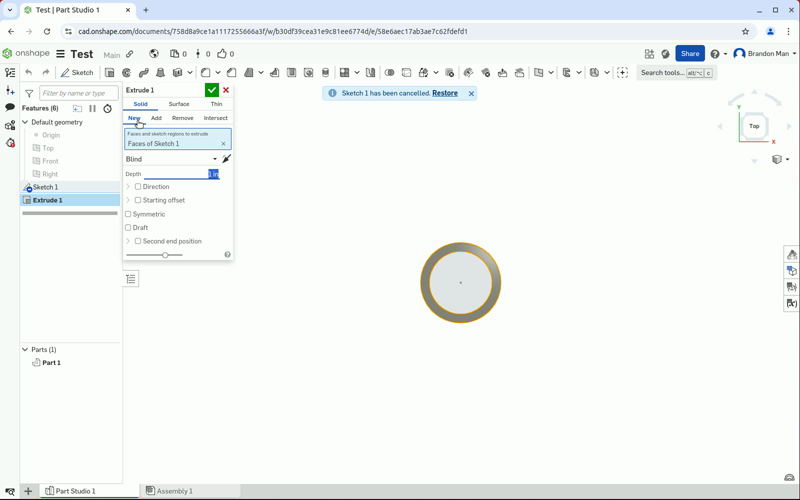
text(46.216)
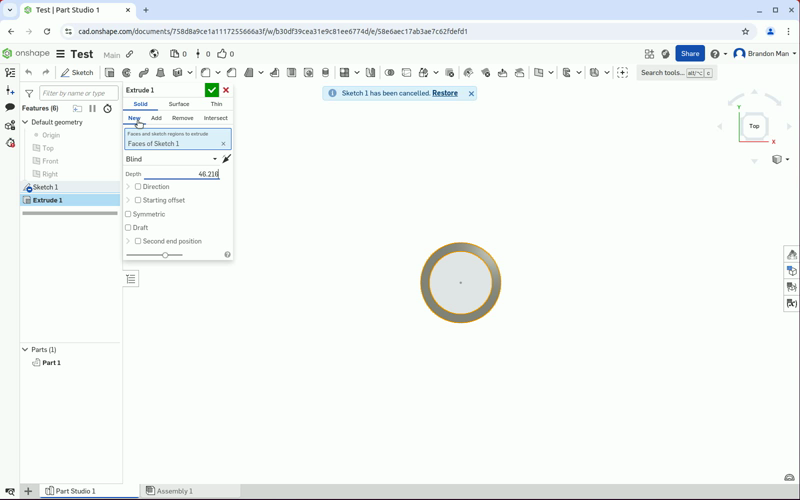
key(tab, 3)
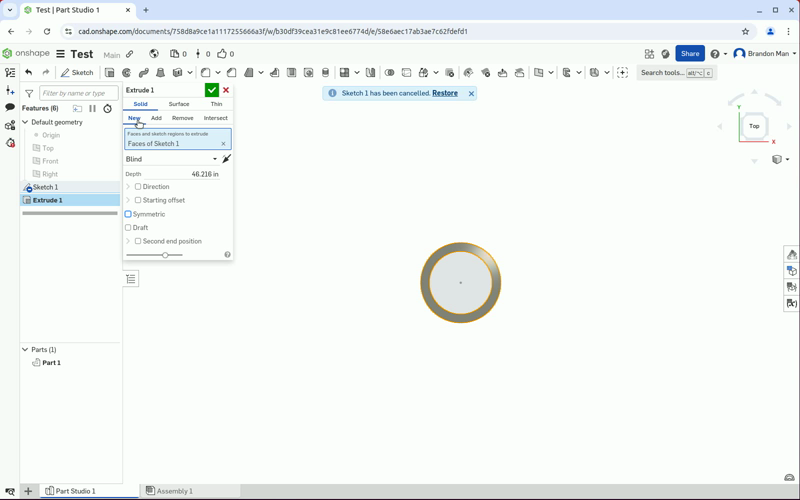
key(space)
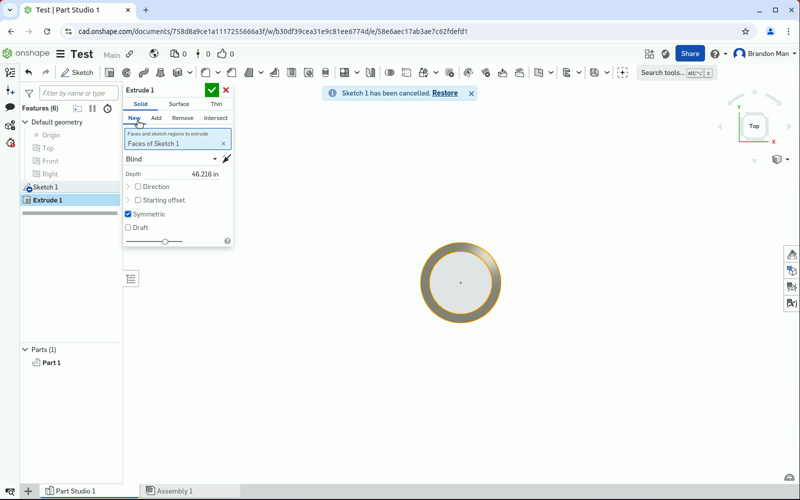
key(enter)
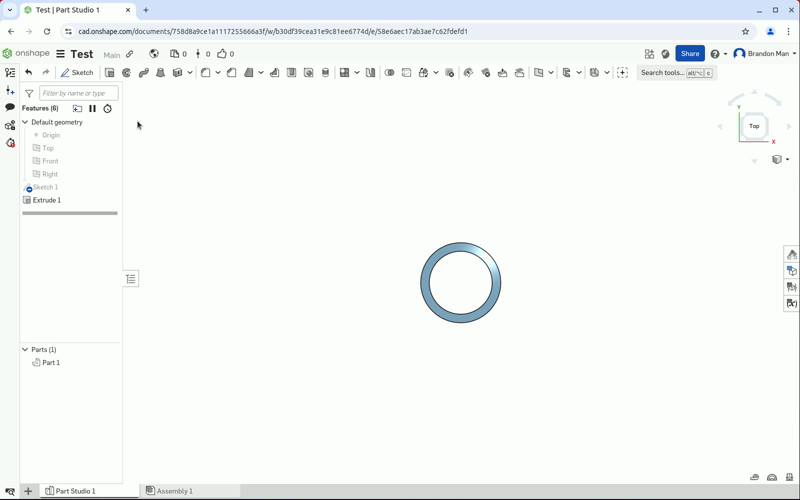
key(shift+h)
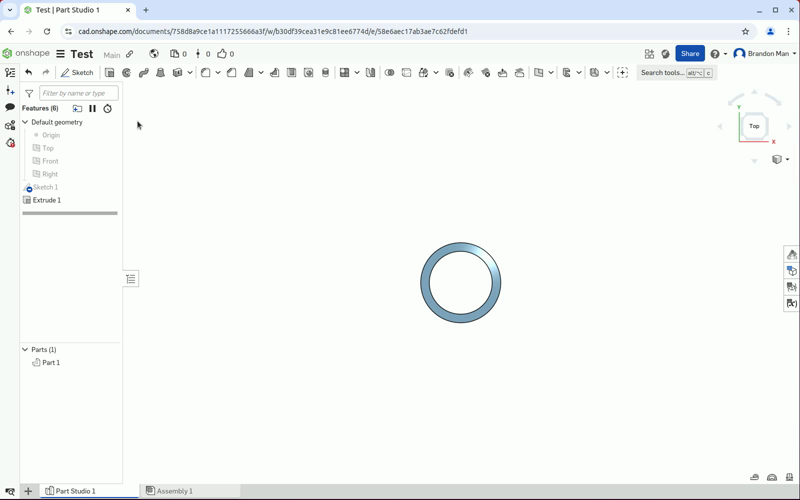
key(shift+h)
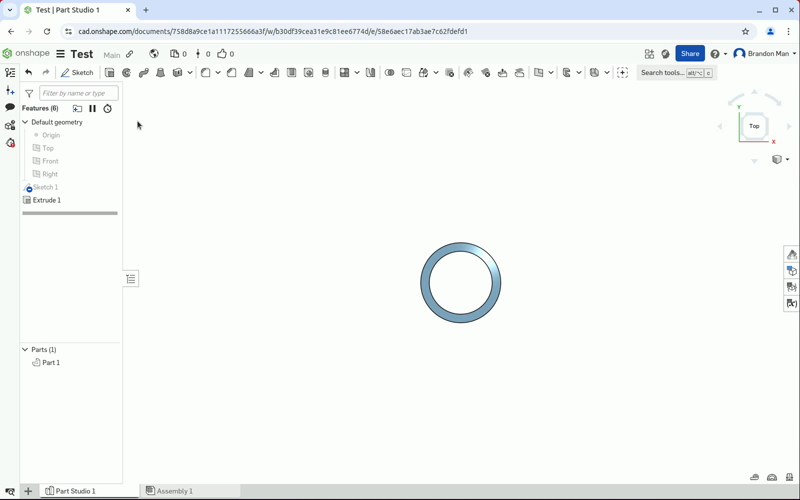
mouse_move(73, 189)
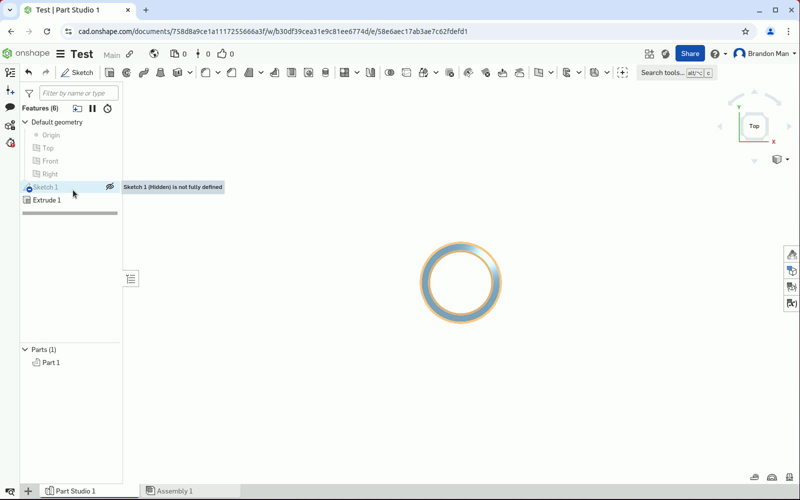
click(73, 189)
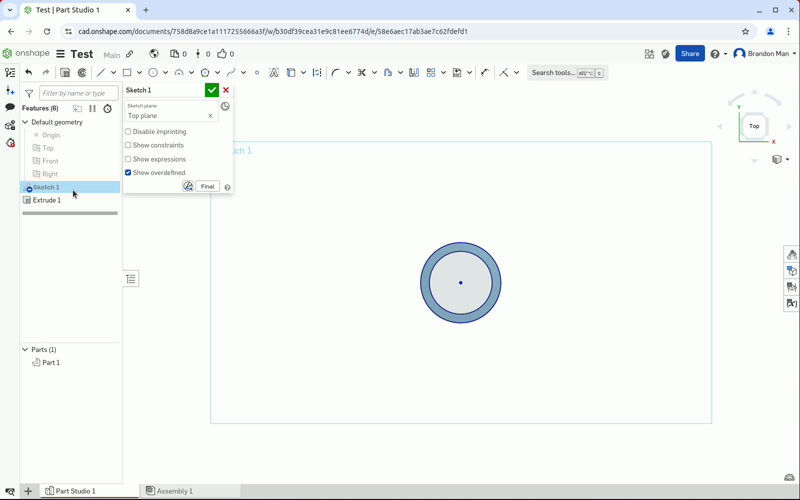
mouse_move(229, 92)
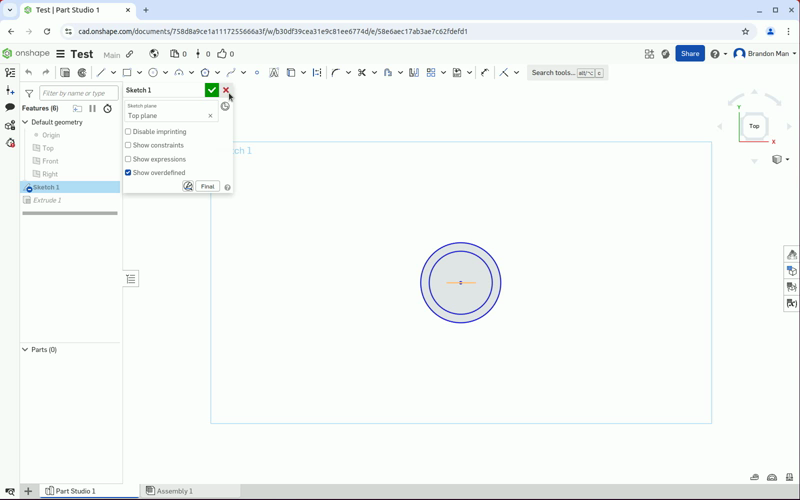
click(229, 92)
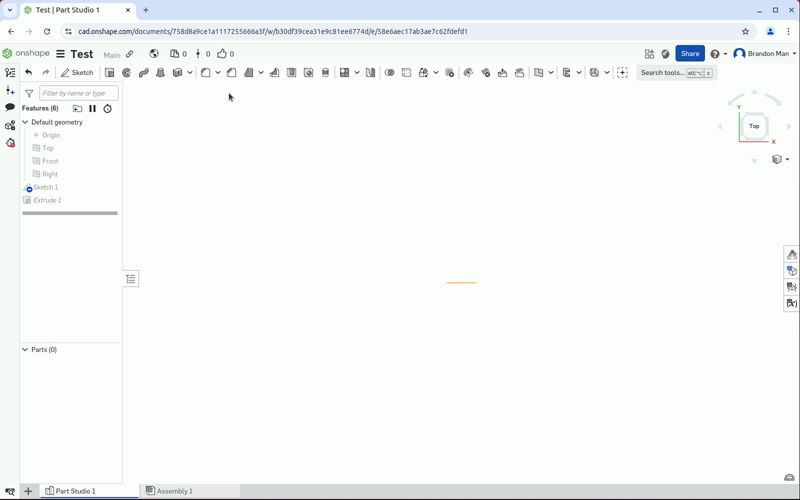
mouse_move(73, 352)
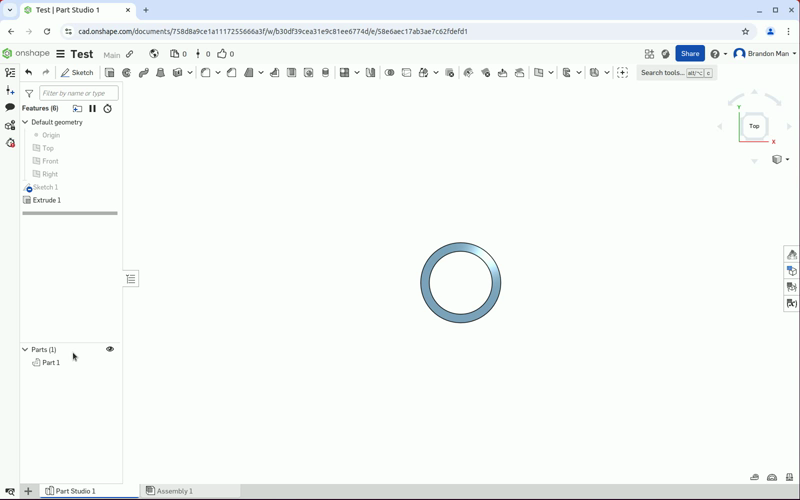
key(y)
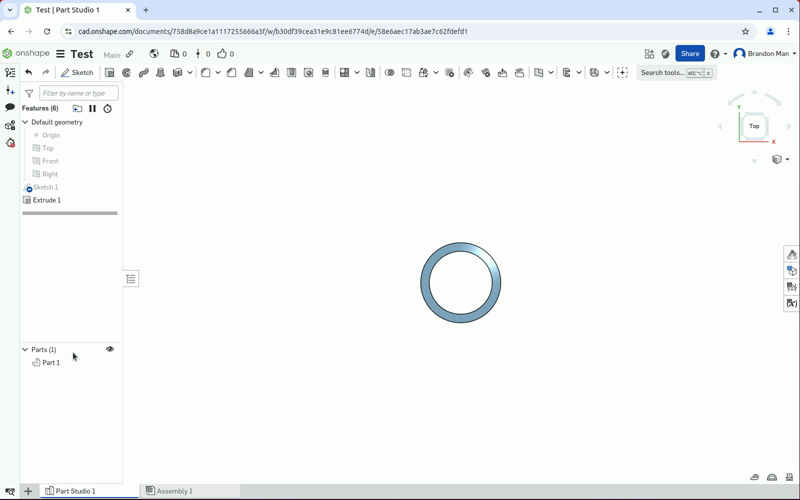
key(shift+p)
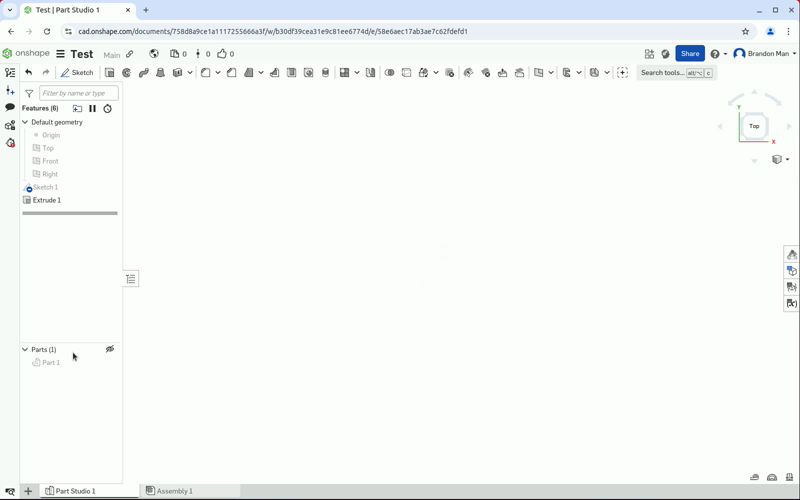
key(space)
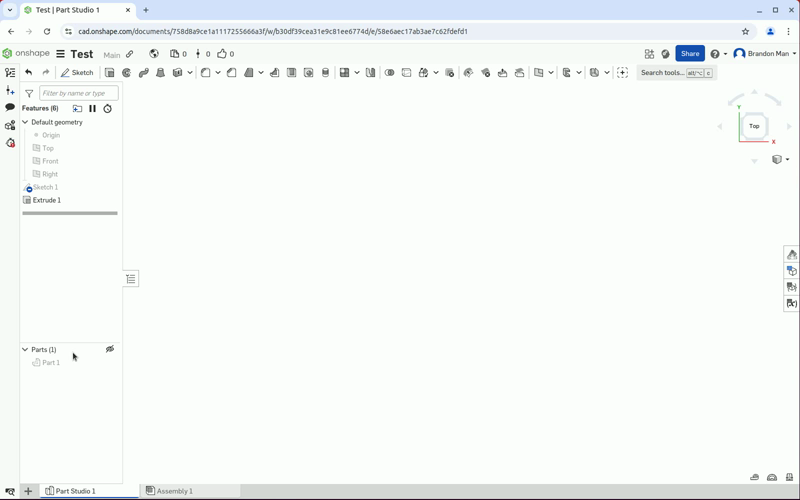
key_down(shift)
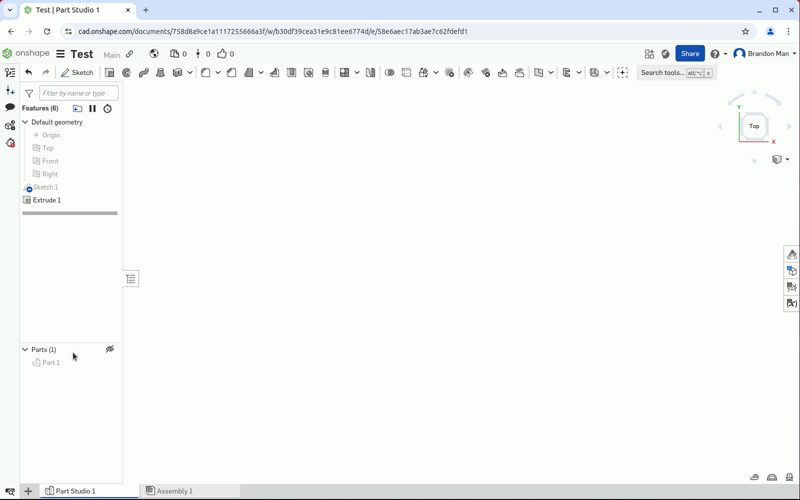
key(up)
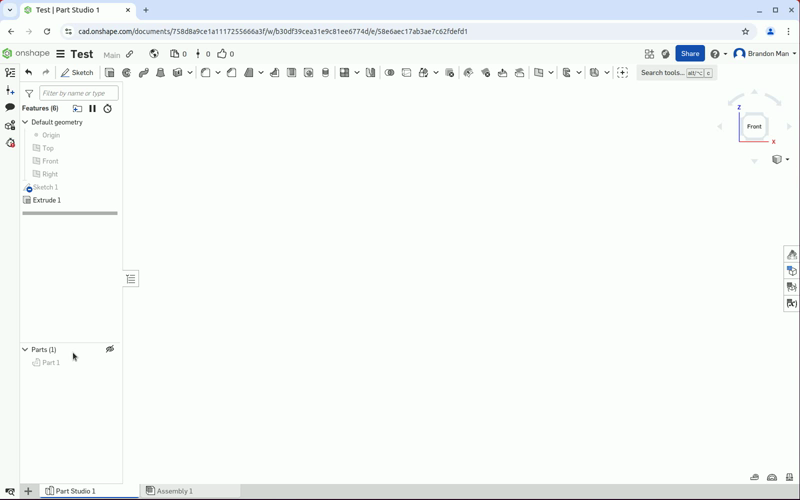
key_up(shift)
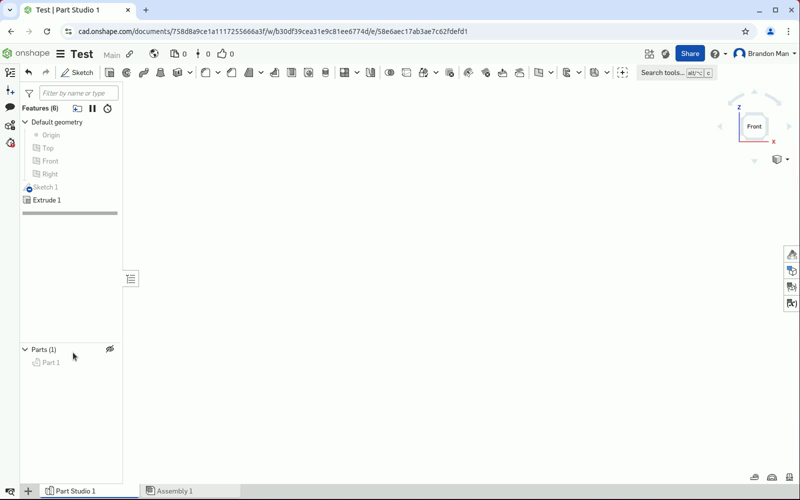
key(space)
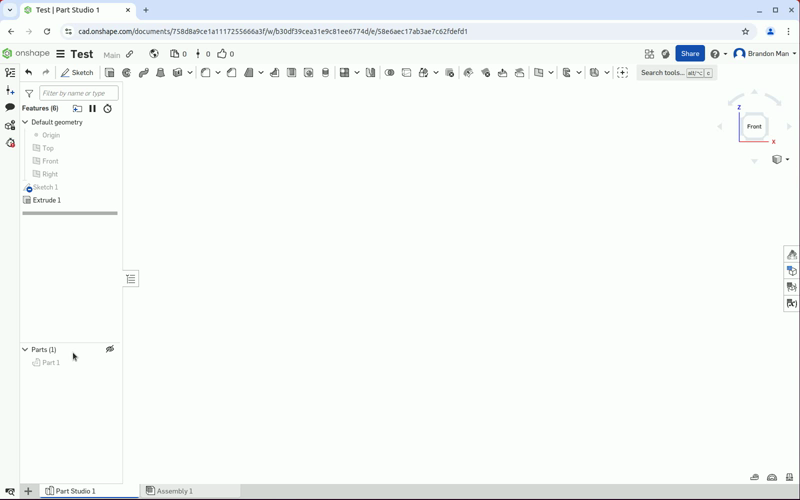
key_down(shift)
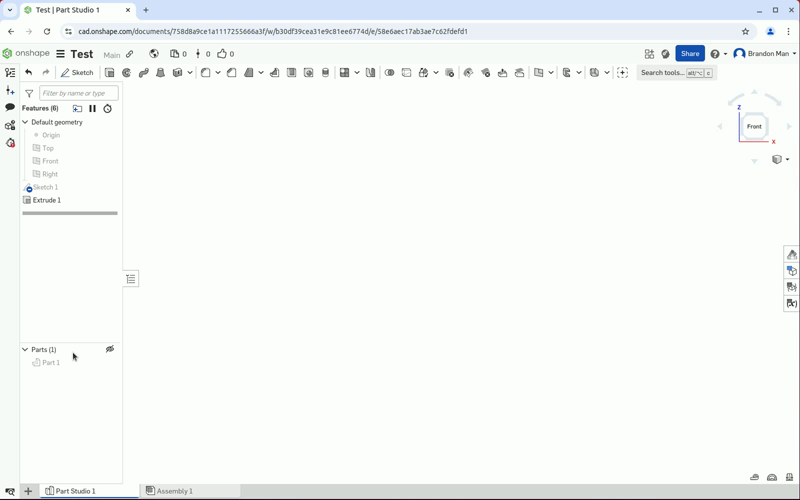
key(left)
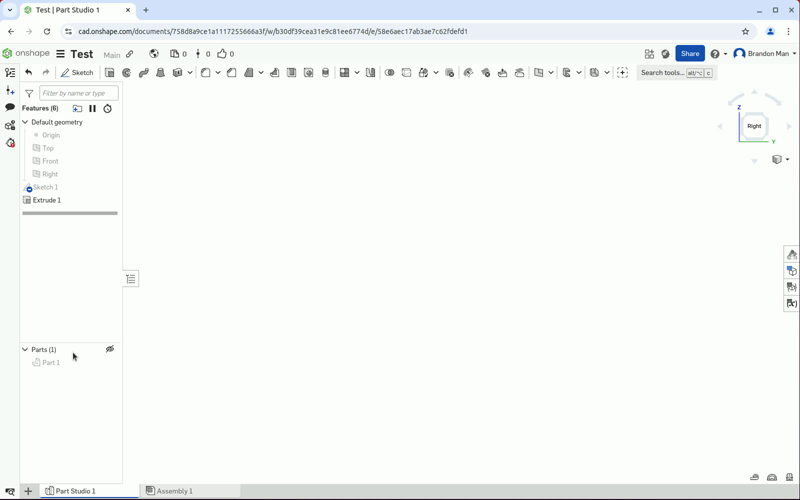
key_up(shift)
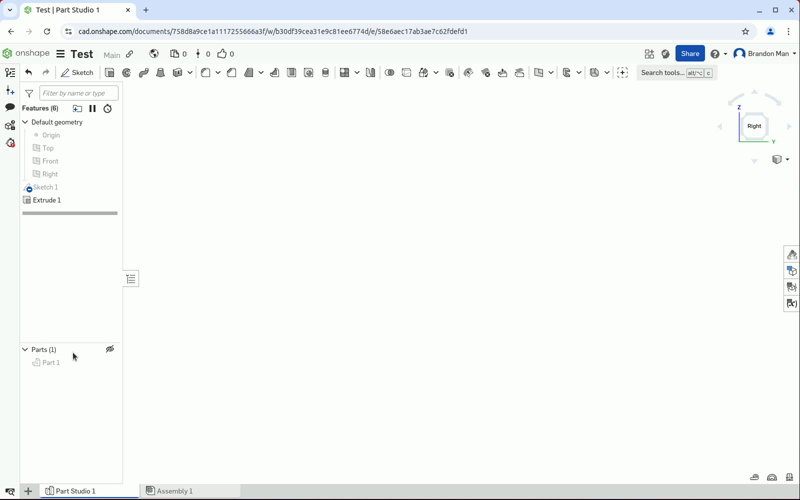
mouse_move(73, 352)
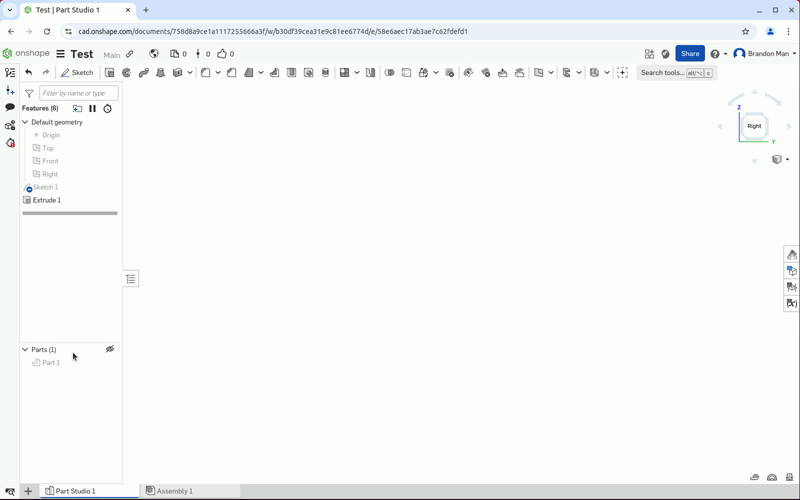
key(shift+y)
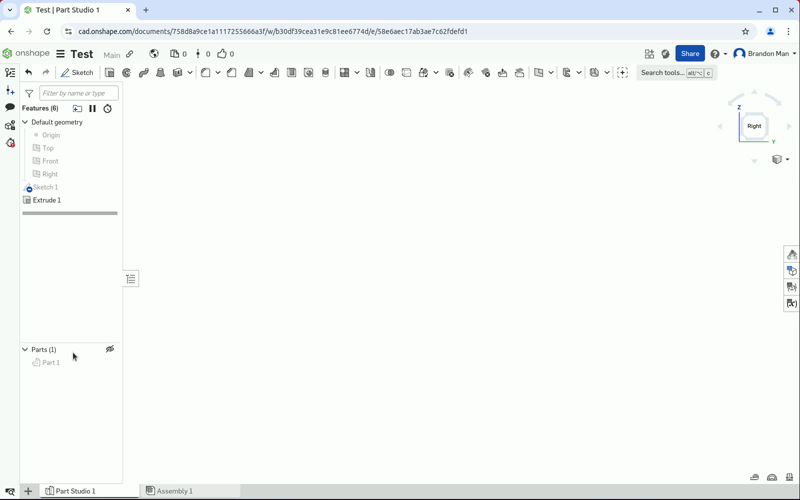
key(shift+s)
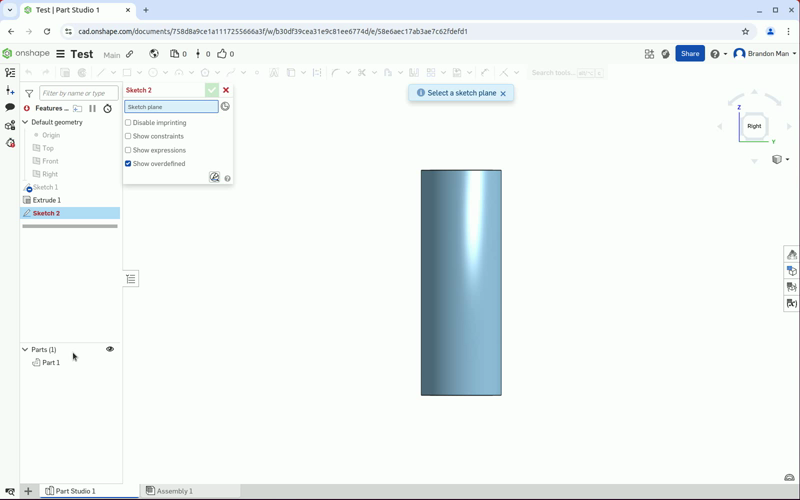
mouse_move(73, 176)
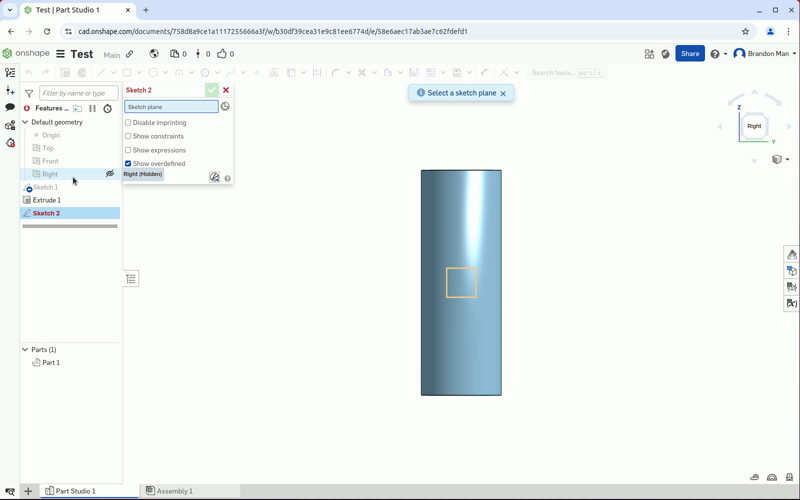
click(73, 176)
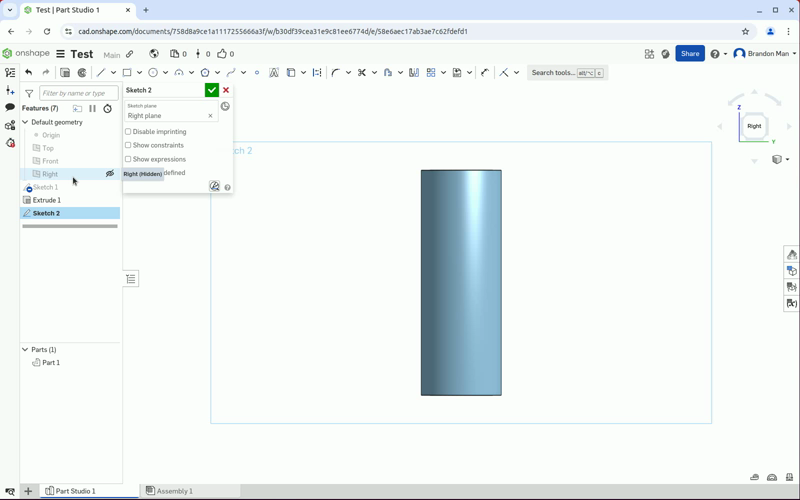
mouse_move(73, 352)
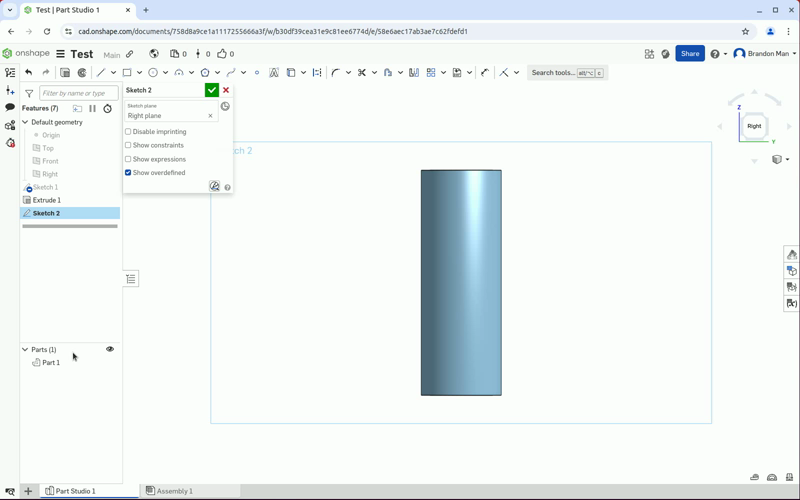
key(y)
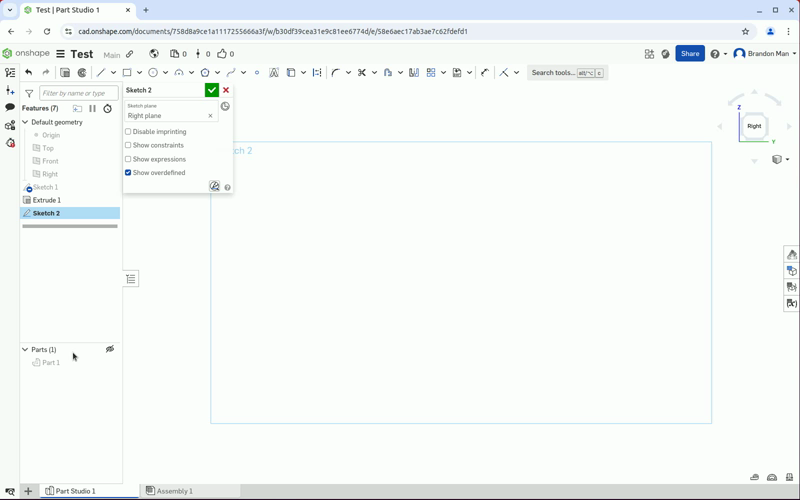
key(l)
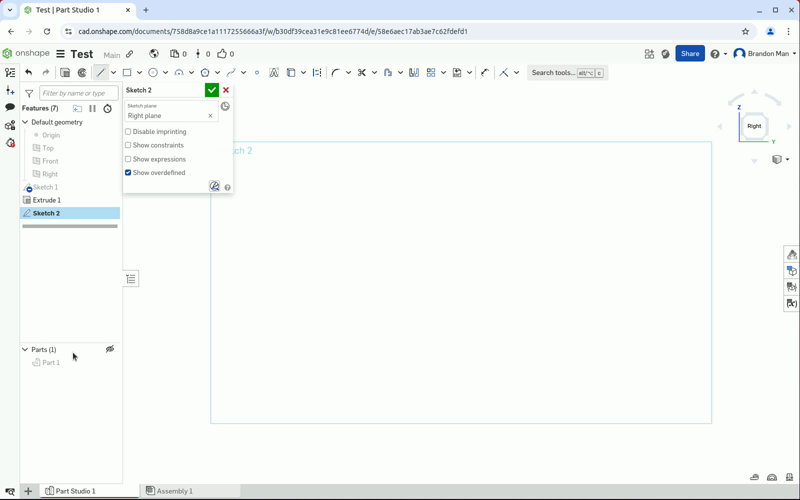
key_down(shift)
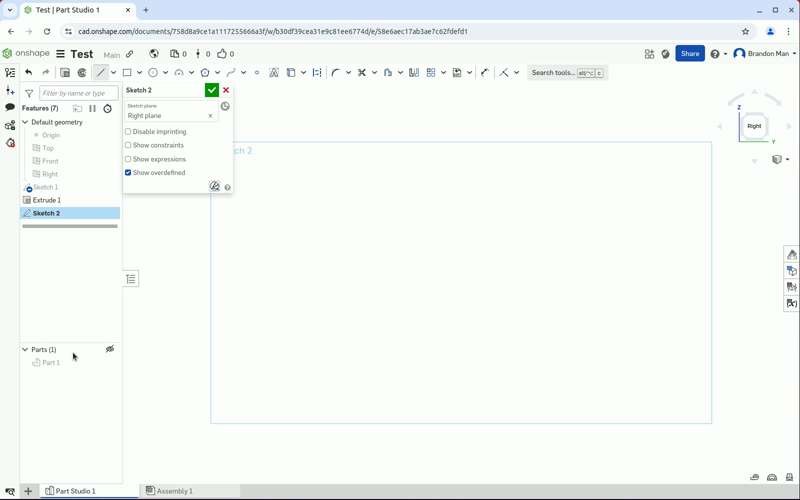
mouse_move(420, 225)
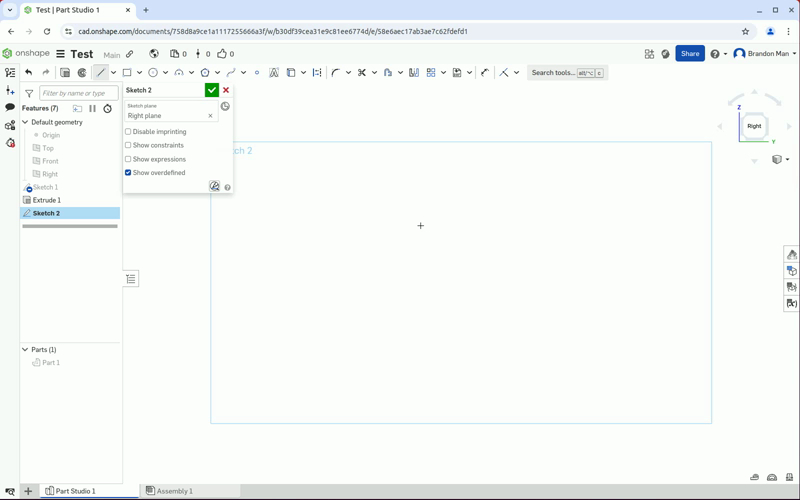
click(420, 225)
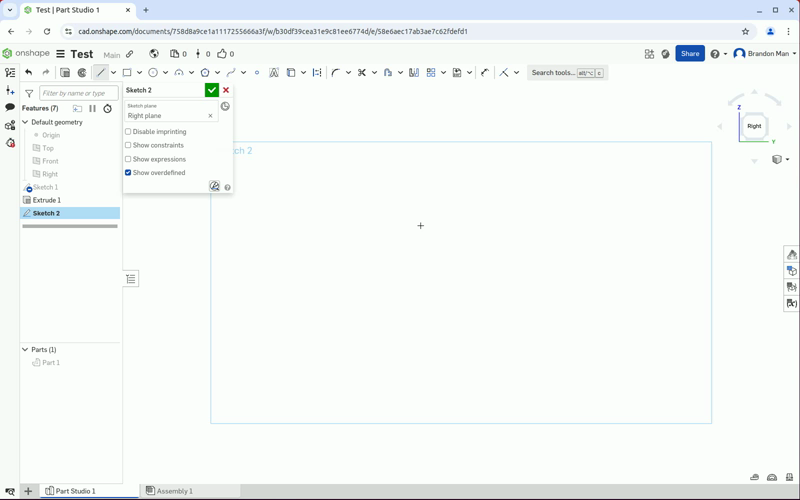
key_up(shift)
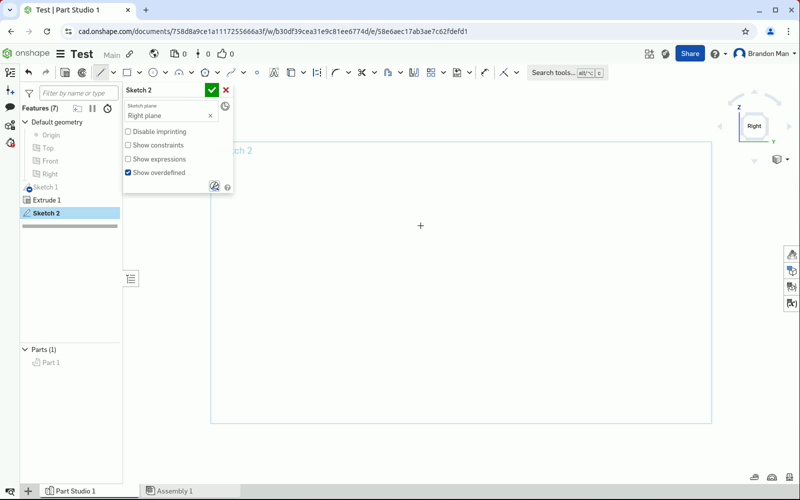
key_down(shift)
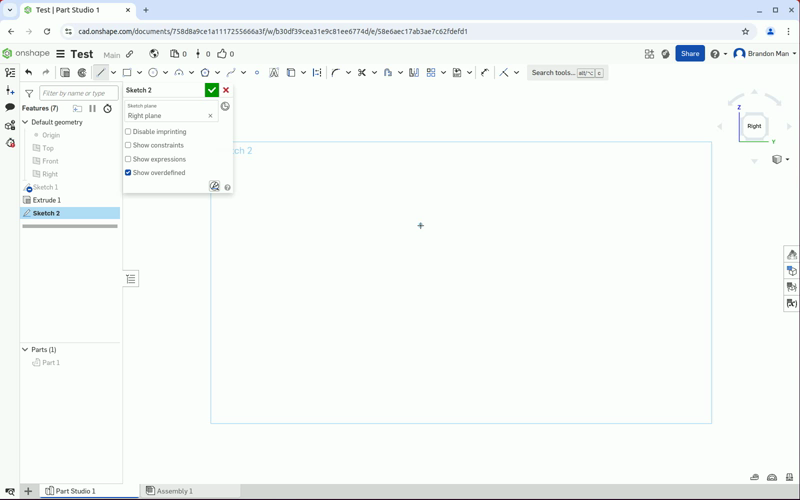
mouse_move(476, 169)
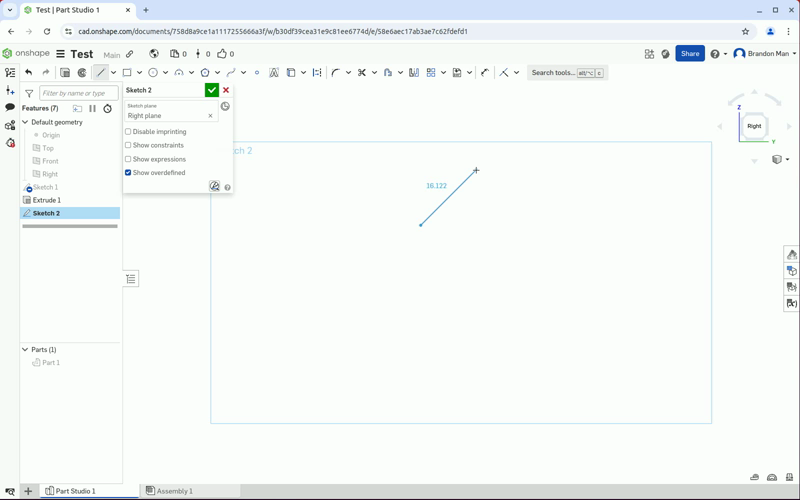
click(476, 169)
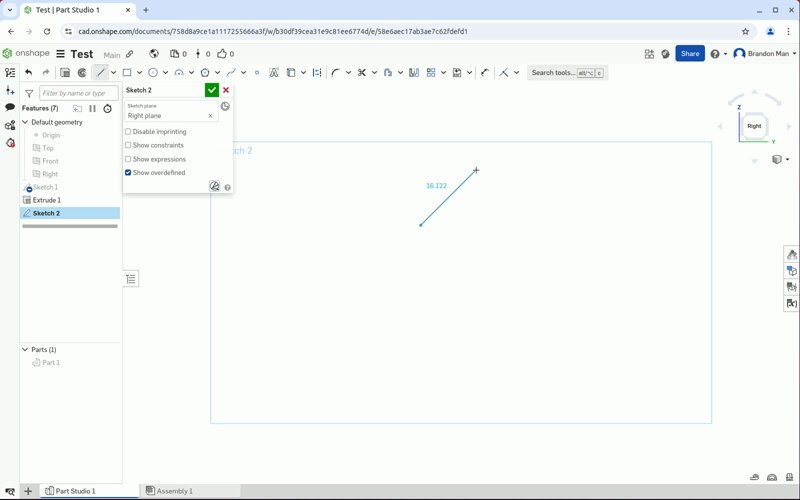
key_up(shift)
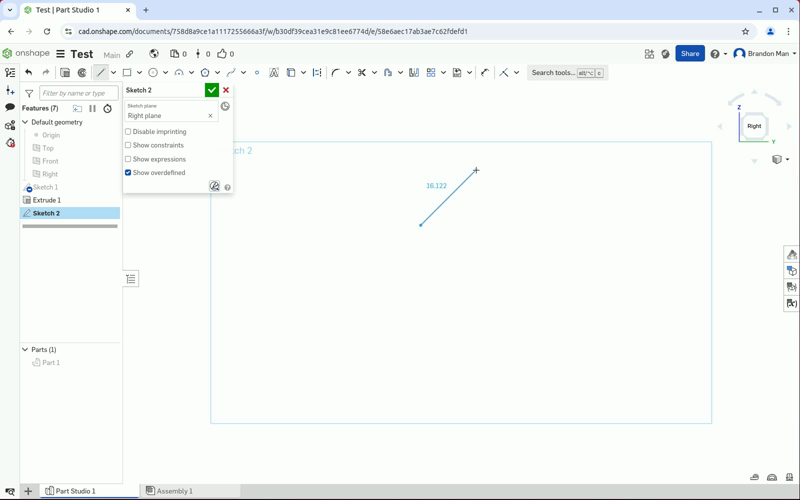
key_down(shift)
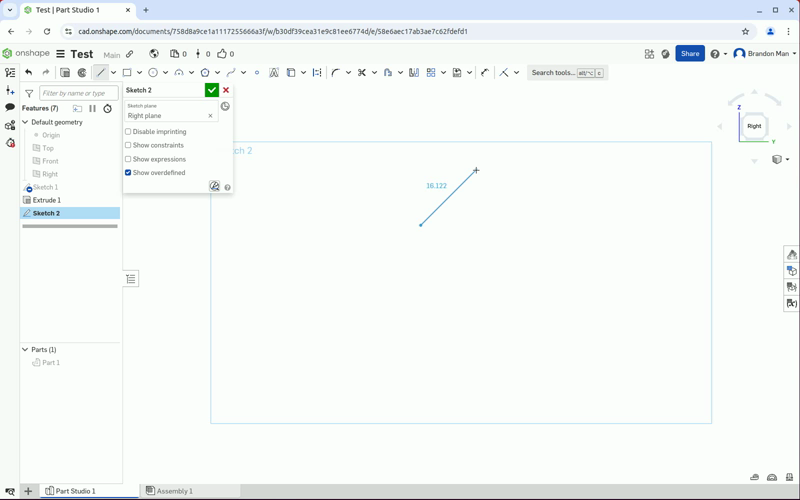
mouse_move(506, 169)
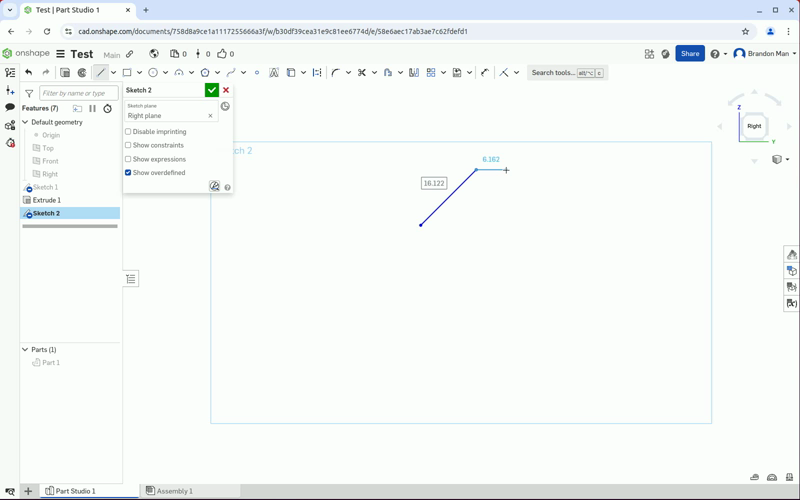
mouse_move(499, 169)
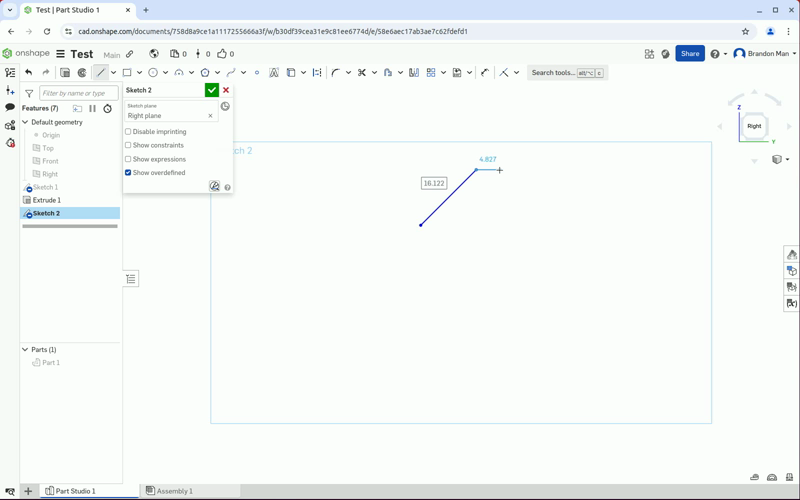
click(499, 169)
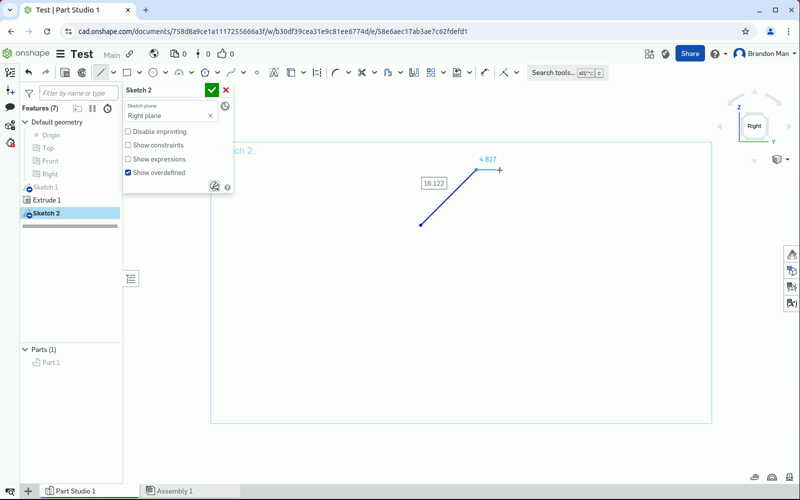
key_up(shift)
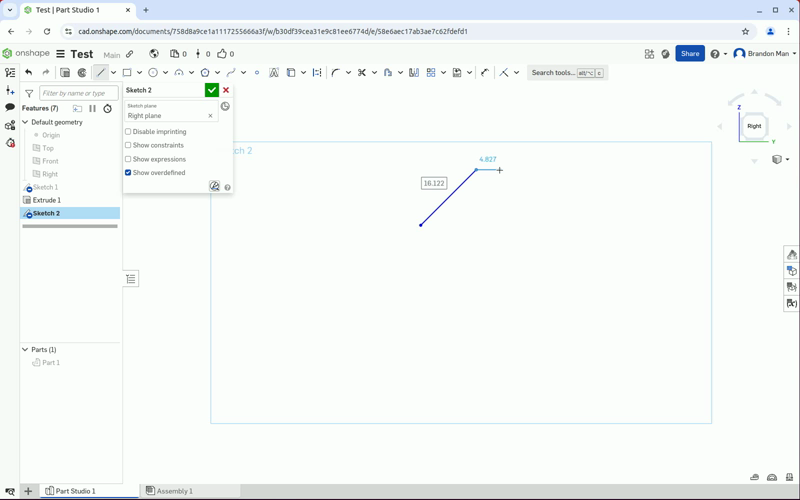
key_down(shift)
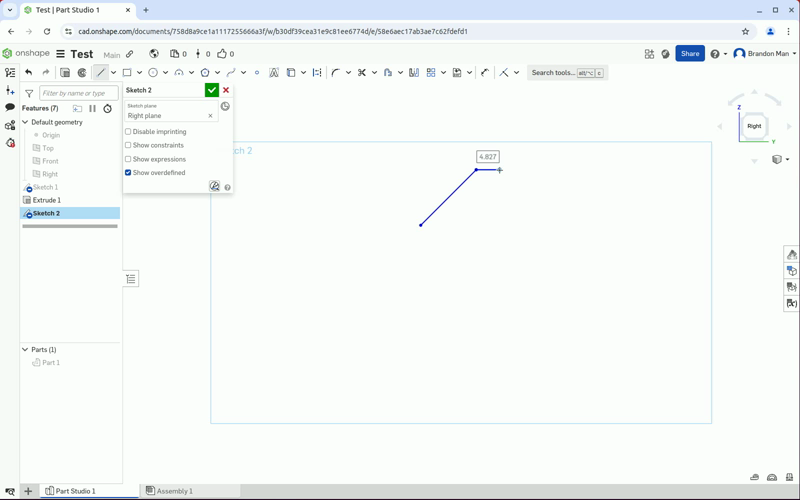
mouse_move(529, 169)
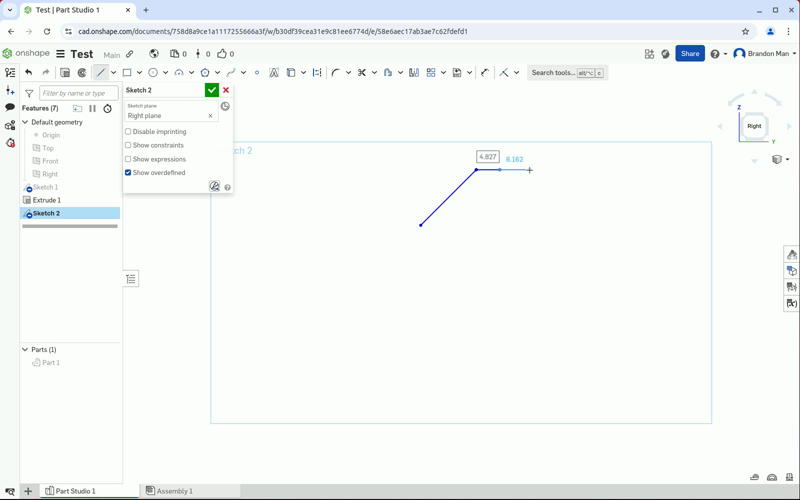
mouse_move(499, 151)
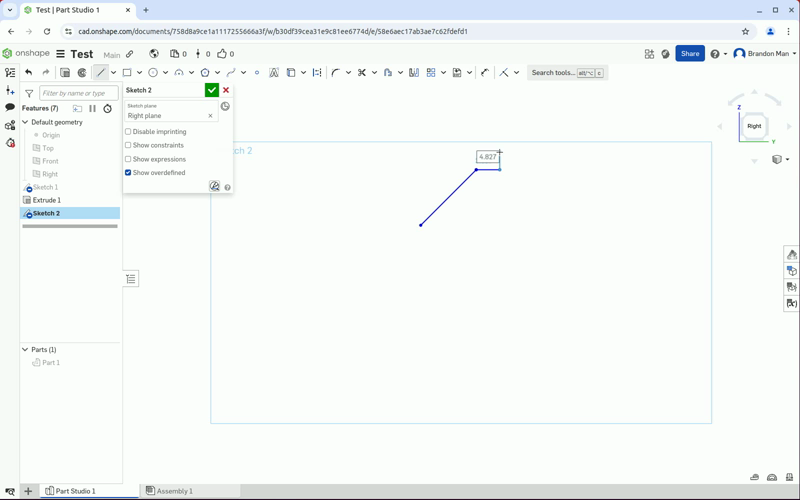
click(499, 151)
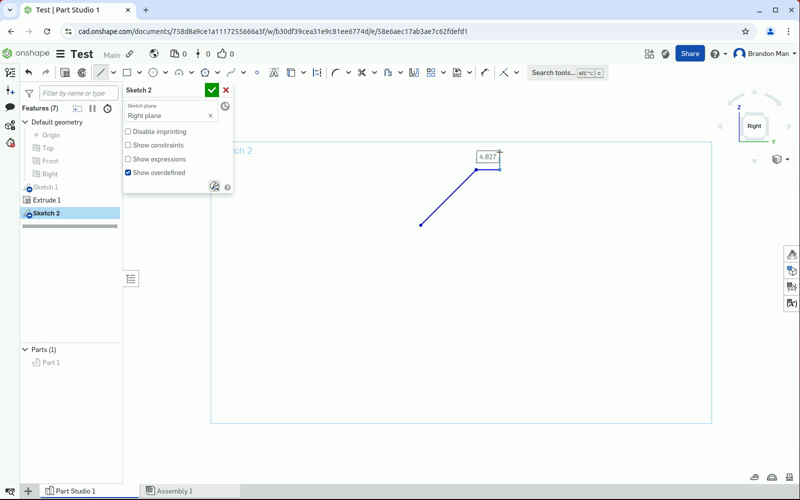
key_up(shift)
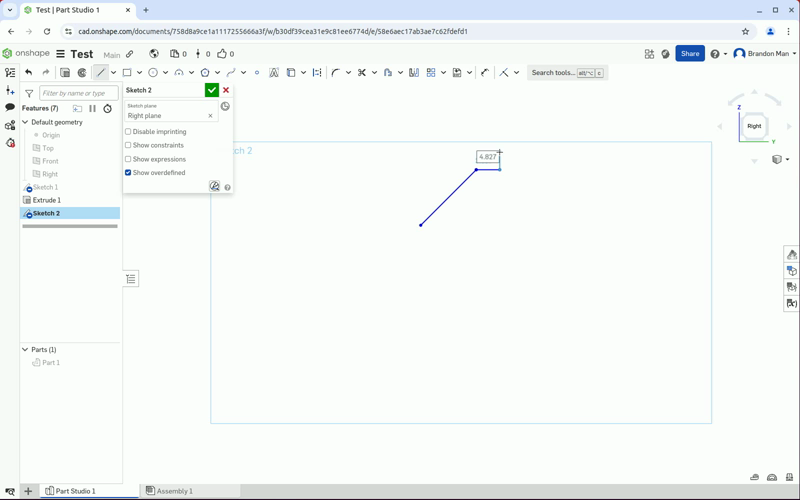
key_down(shift)
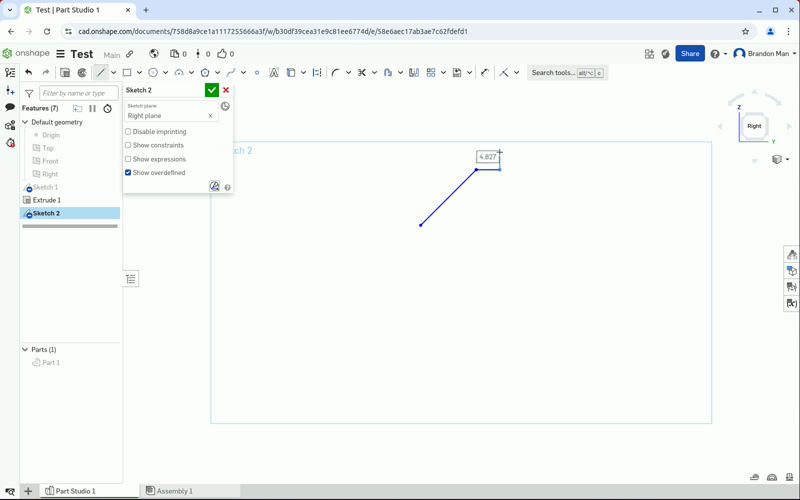
mouse_move(420, 151)
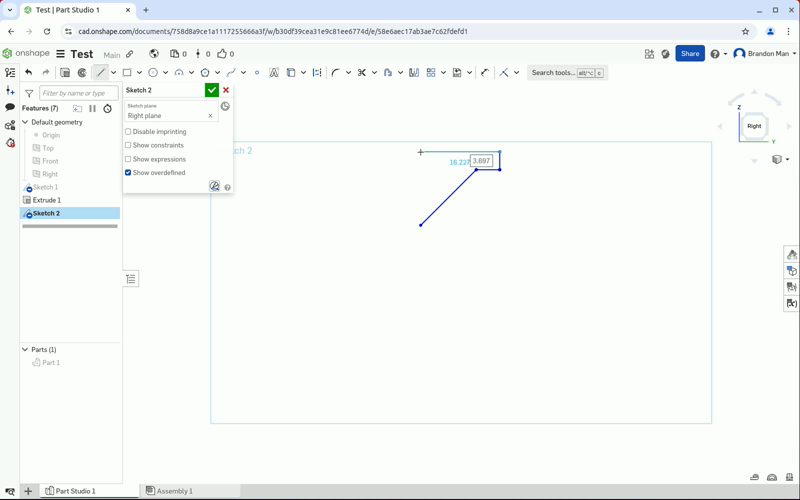
click(420, 151)
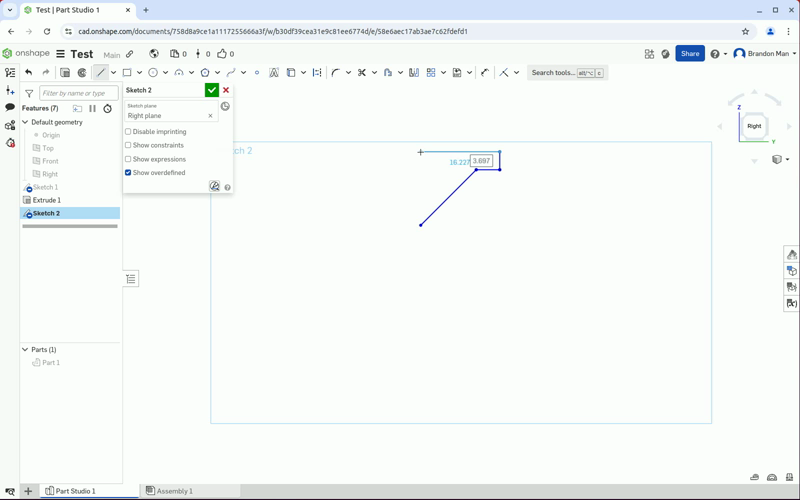
key_up(shift)
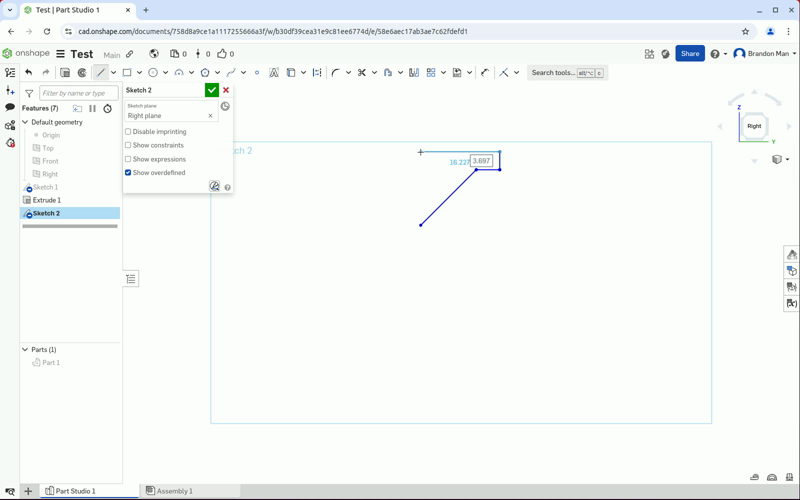
key_down(shift)
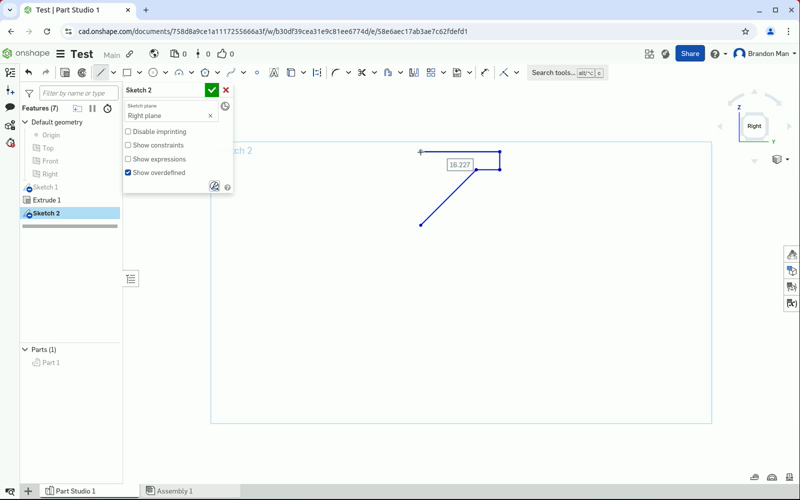
mouse_move(420, 225)
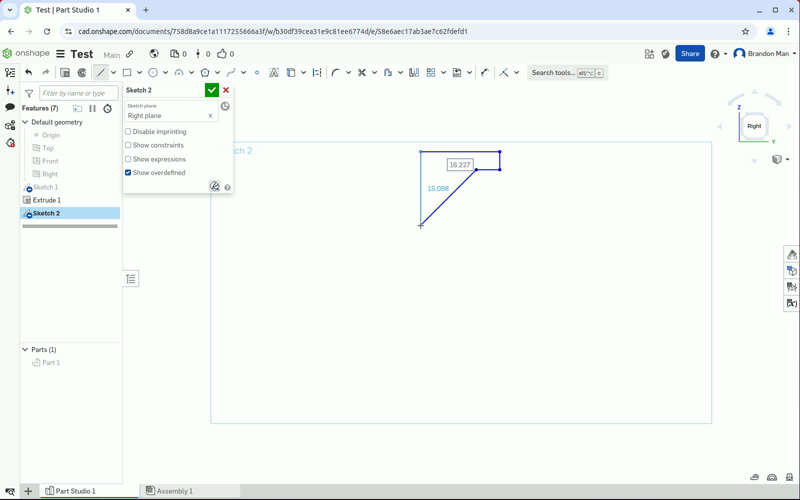
key_up(shift)
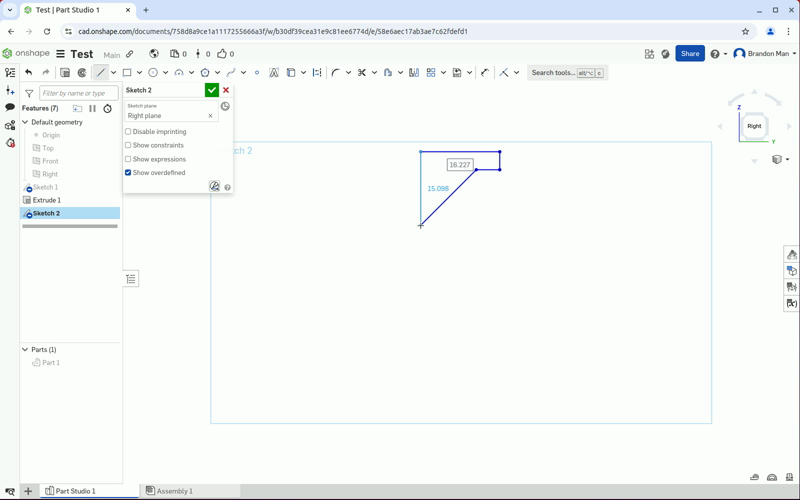
click(420, 225)
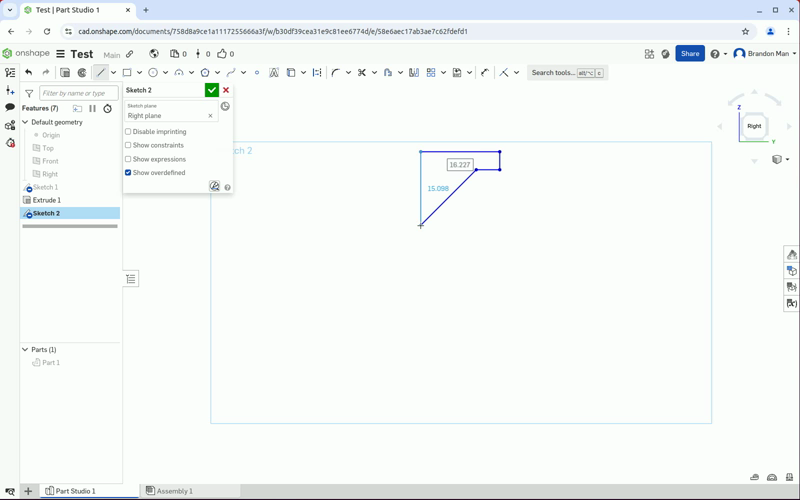
key(esc)
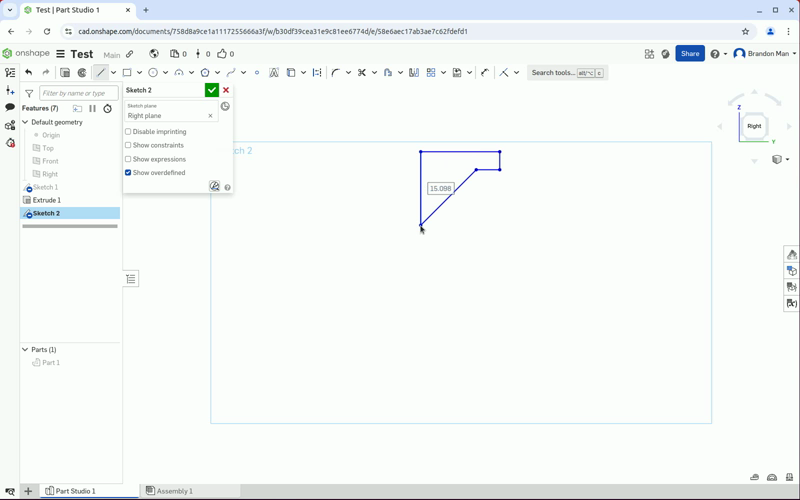
mouse_move(473, 160)
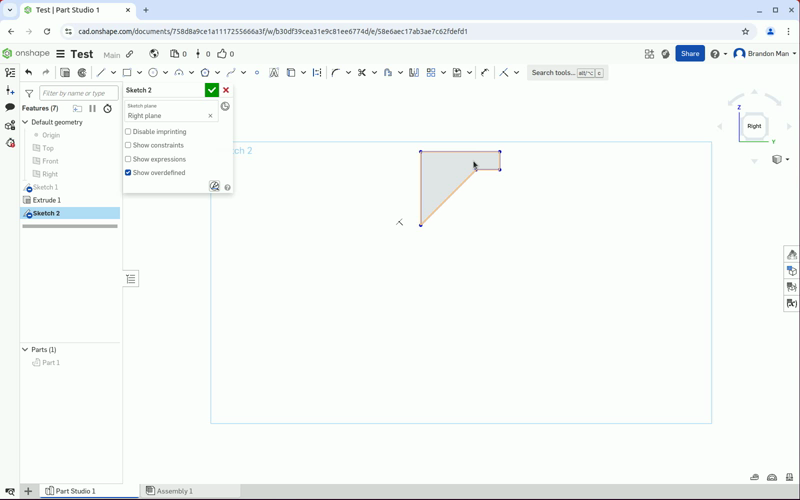
click(473, 160)
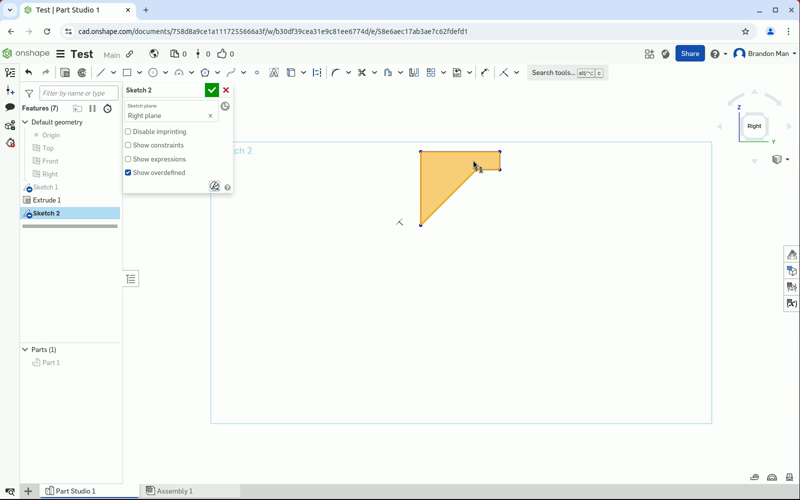
mouse_move(73, 352)
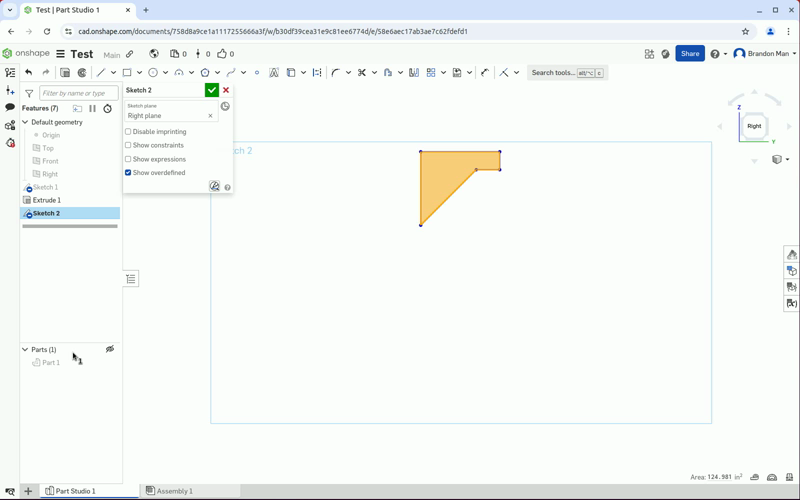
key(shift+y)
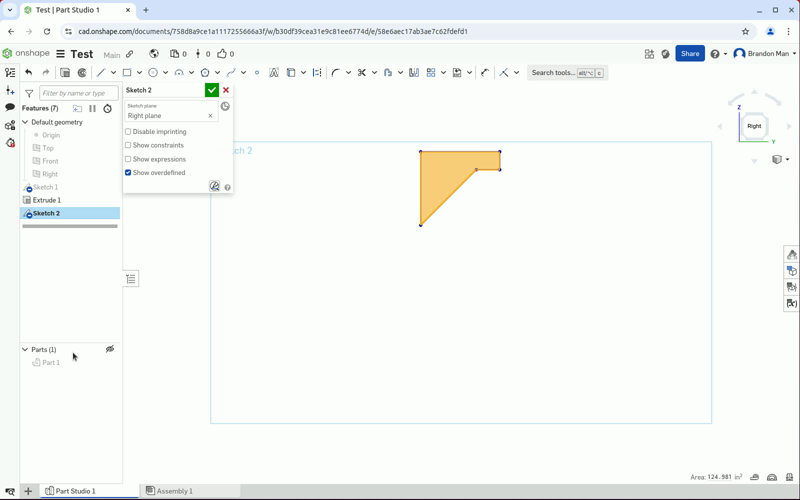
key(shift+e)
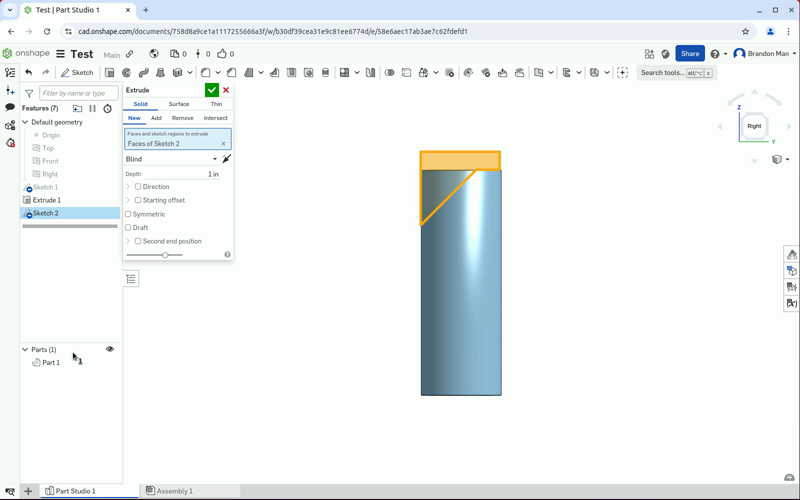
mouse_move(143, 106)
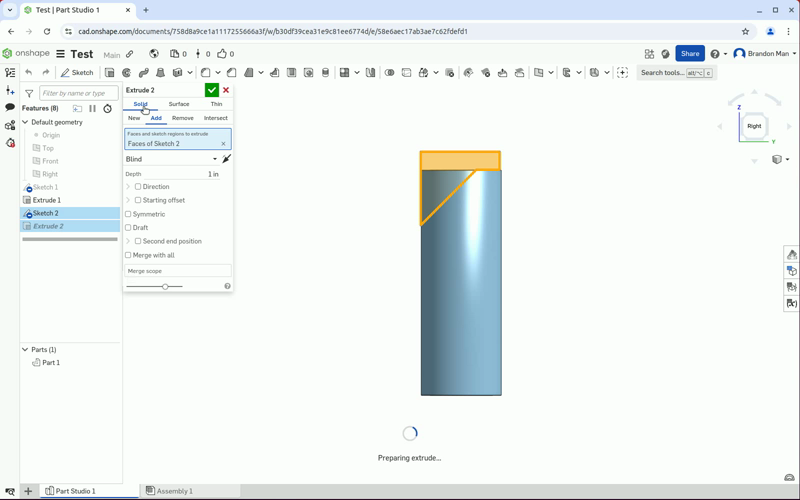
click(143, 106)
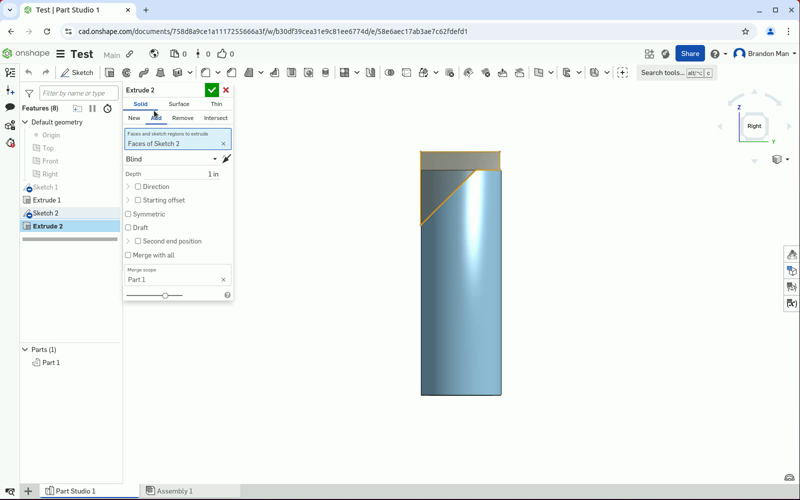
mouse_move(186, 120)
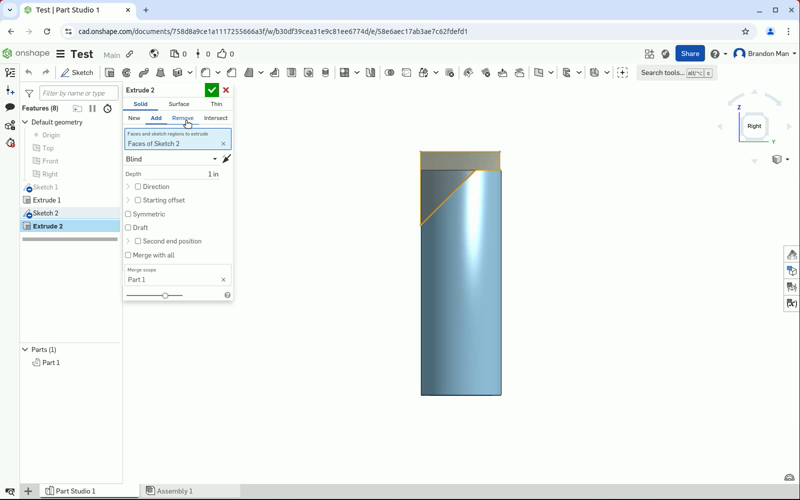
click(186, 120)
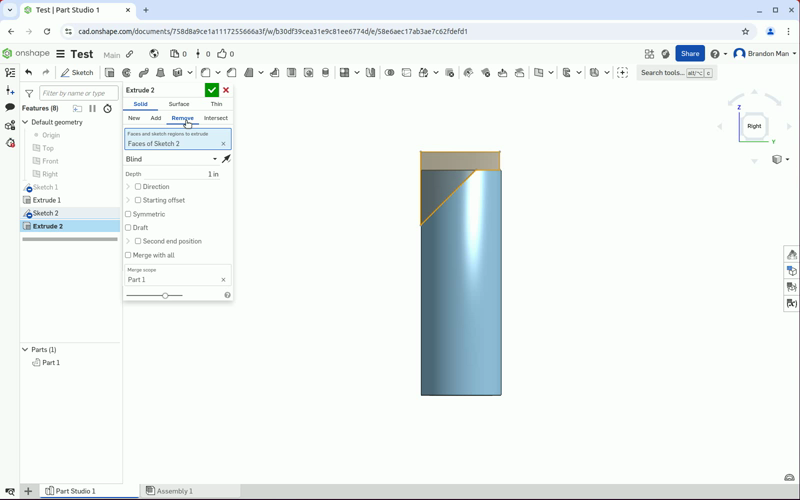
key(tab, 4)
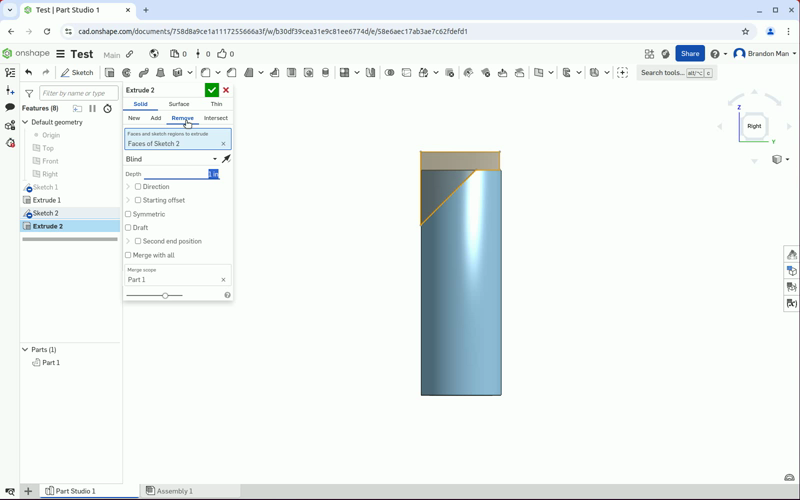
text(16.368)
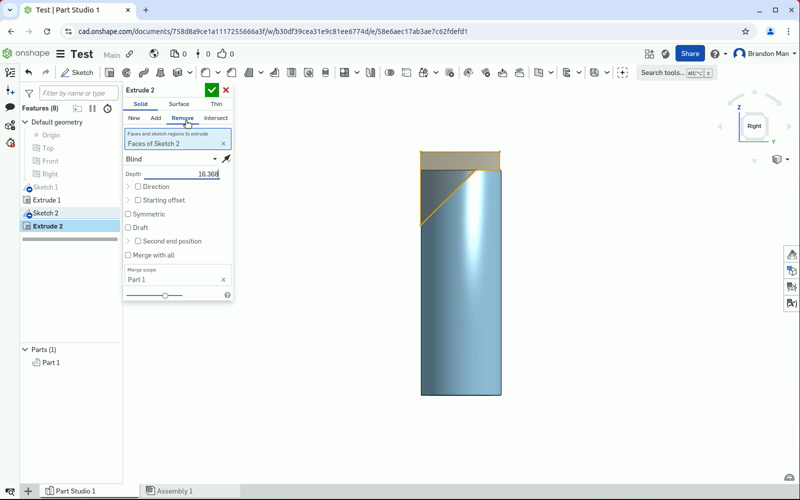
key(tab, 3)
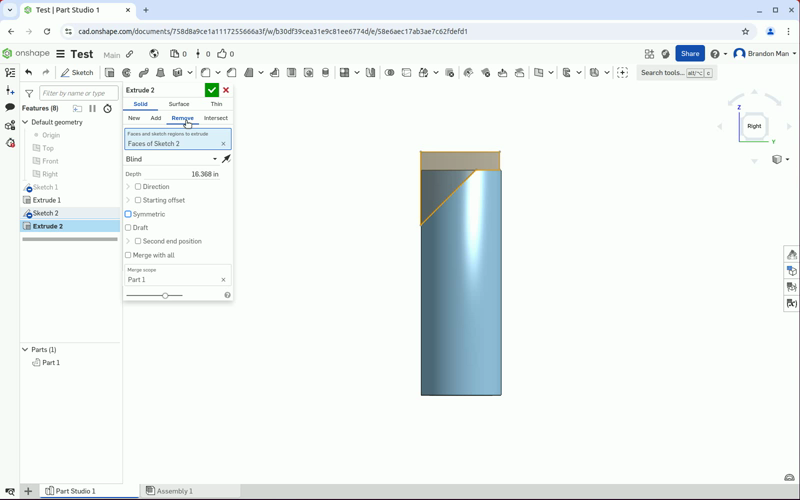
key(space)
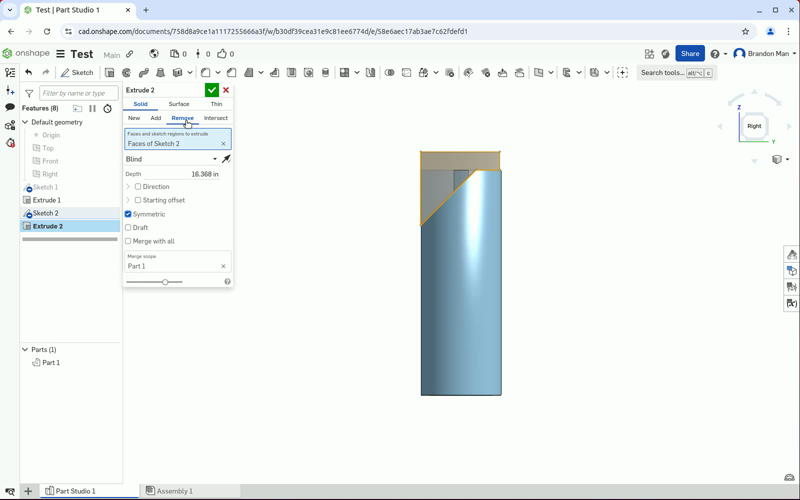
key(tab, 2)
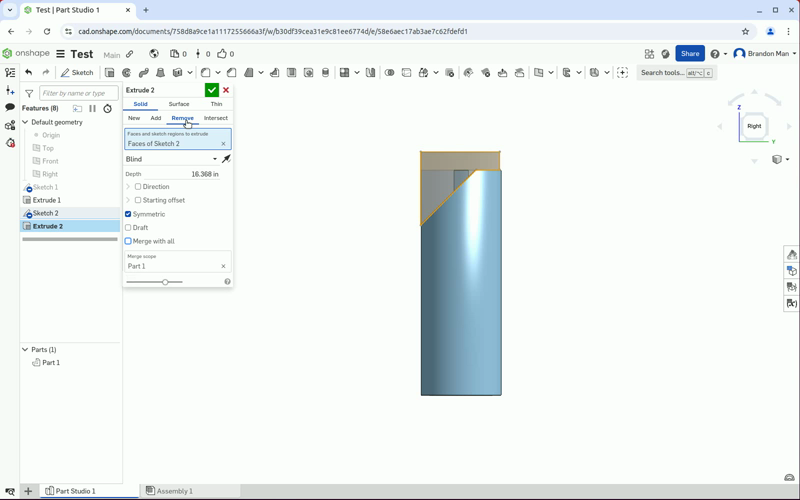
key(space)
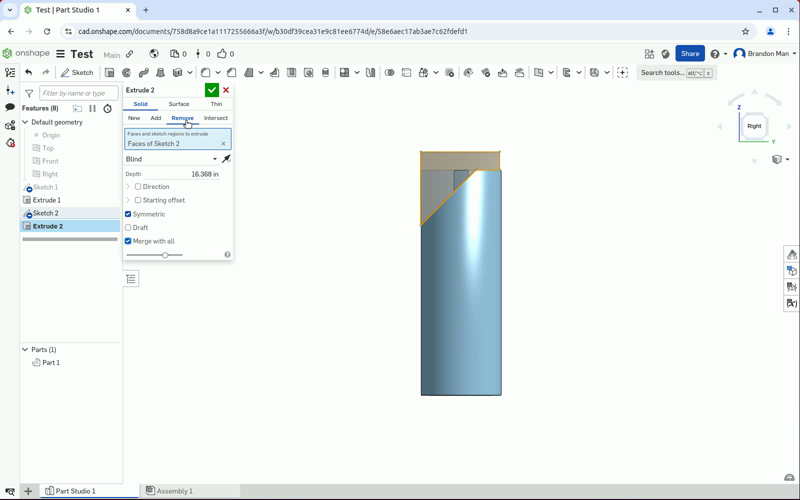
key(enter)
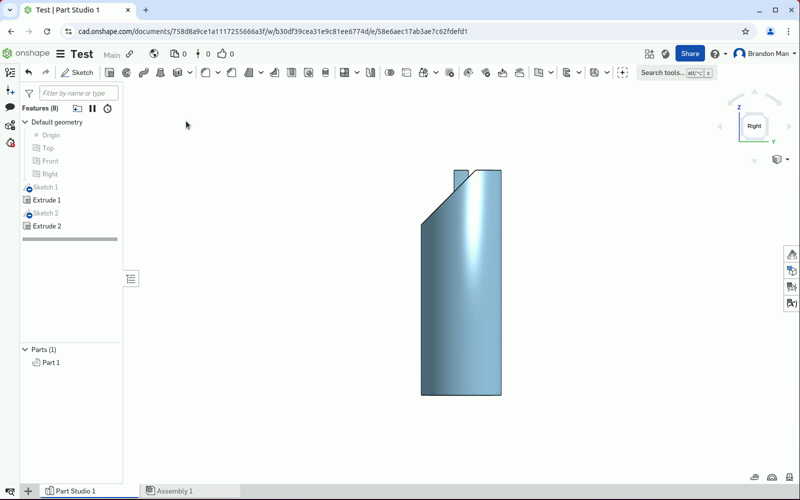
key(shift+h)
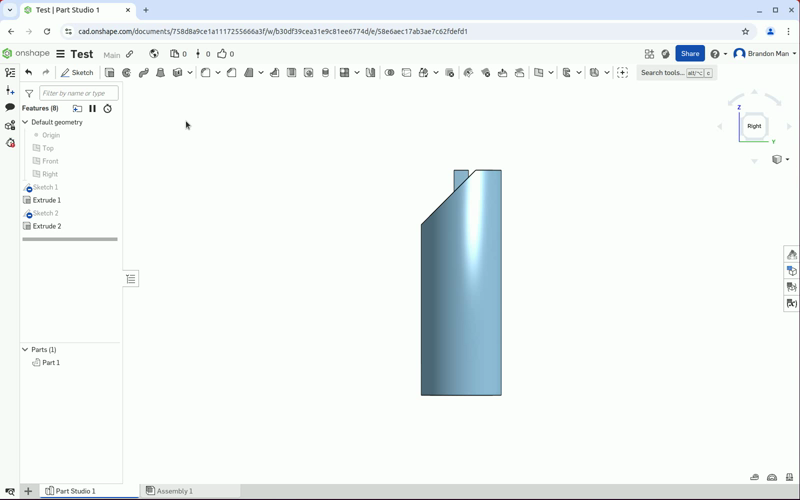
key(shift+h)
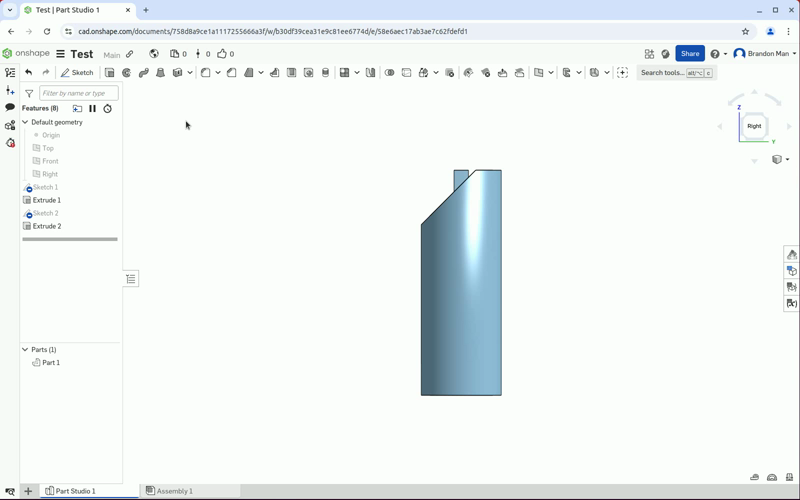
mouse_move(73, 189)
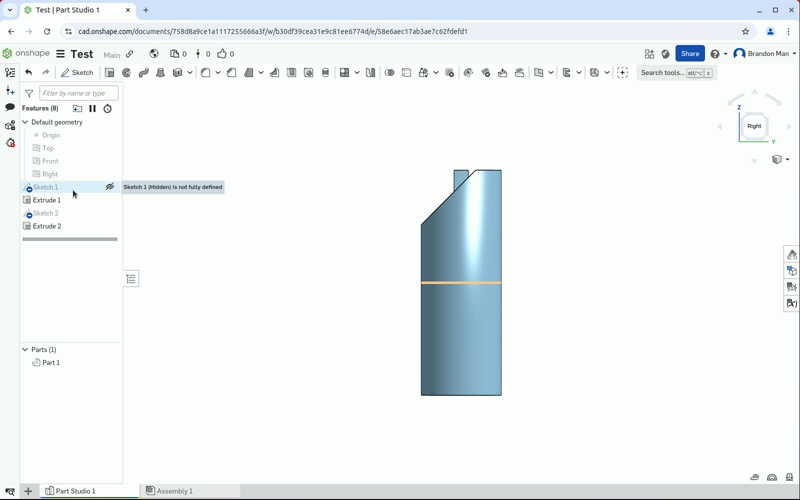
click(73, 189)
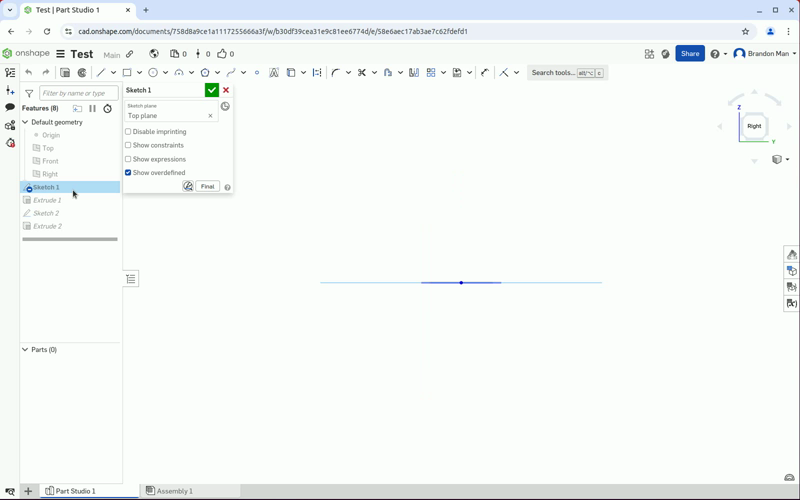
mouse_move(229, 92)
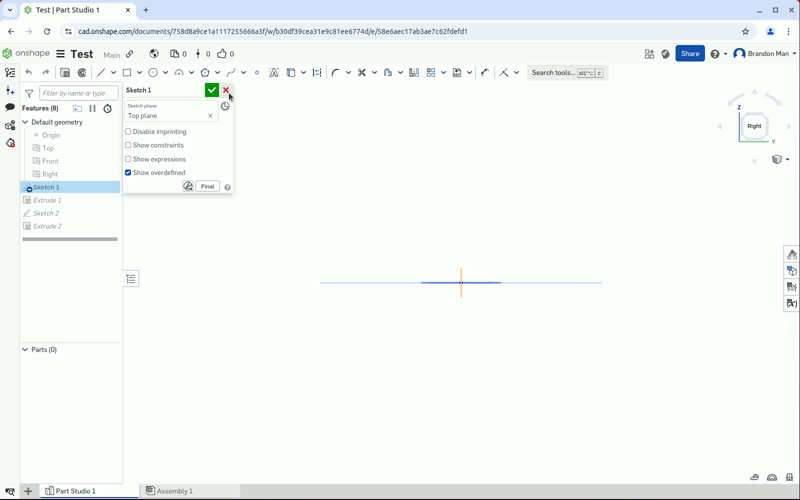
click(229, 92)
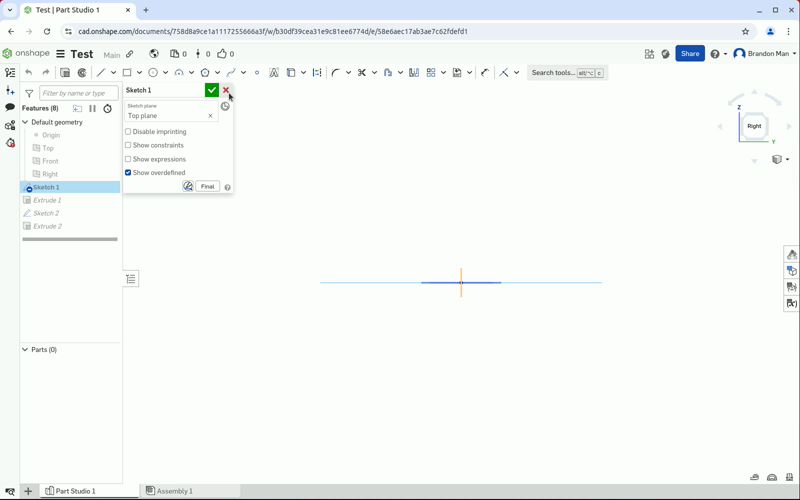
key(shift+s)
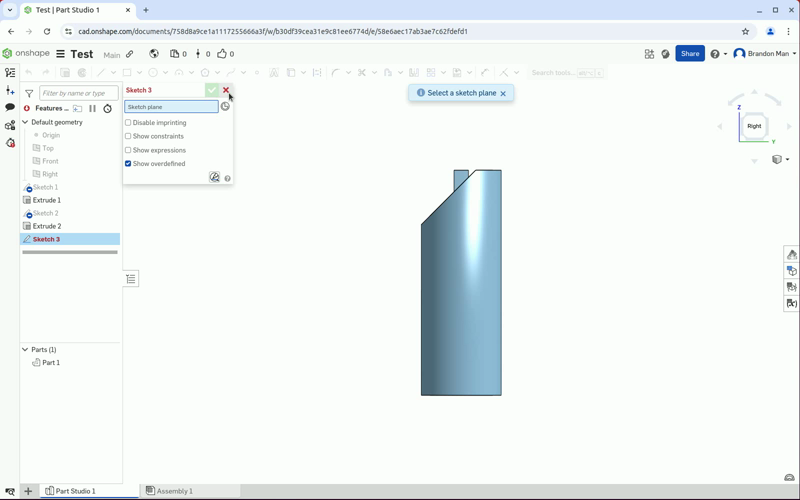
mouse_move(73, 176)
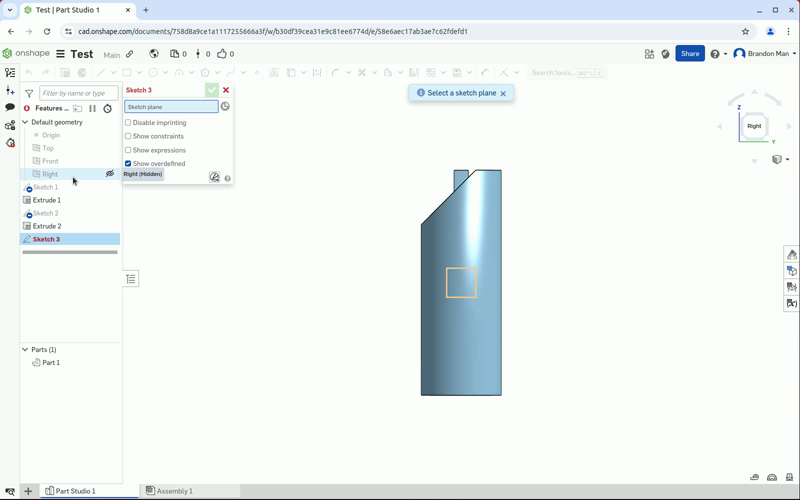
click(73, 176)
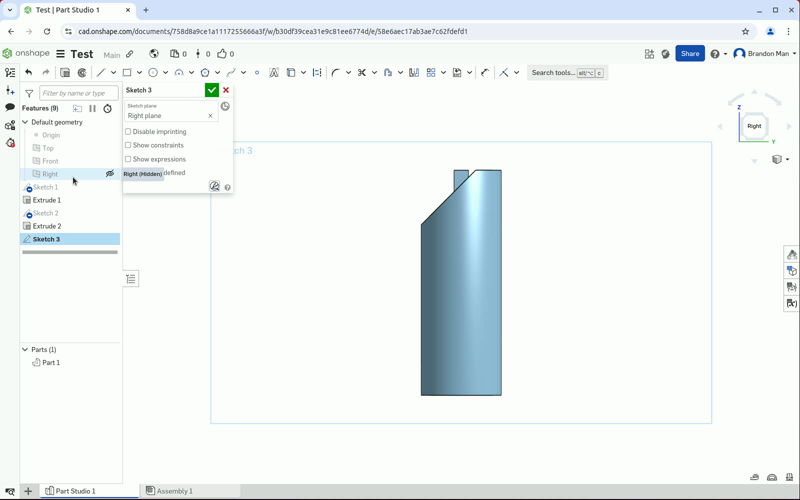
mouse_move(73, 352)
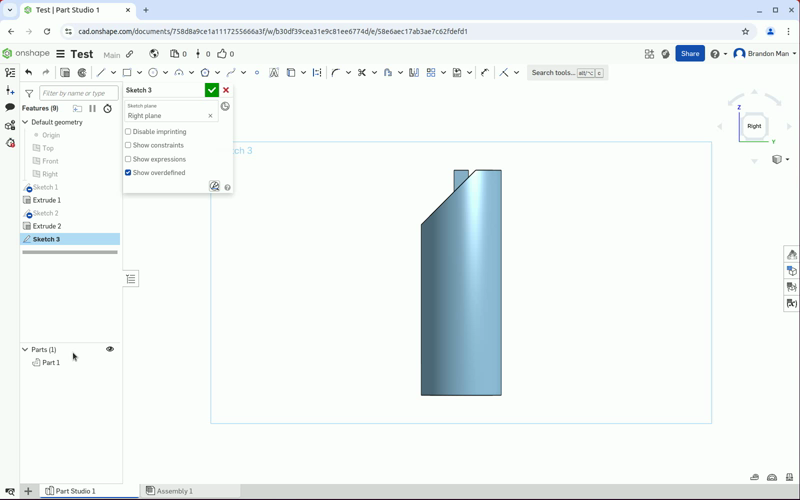
key(y)
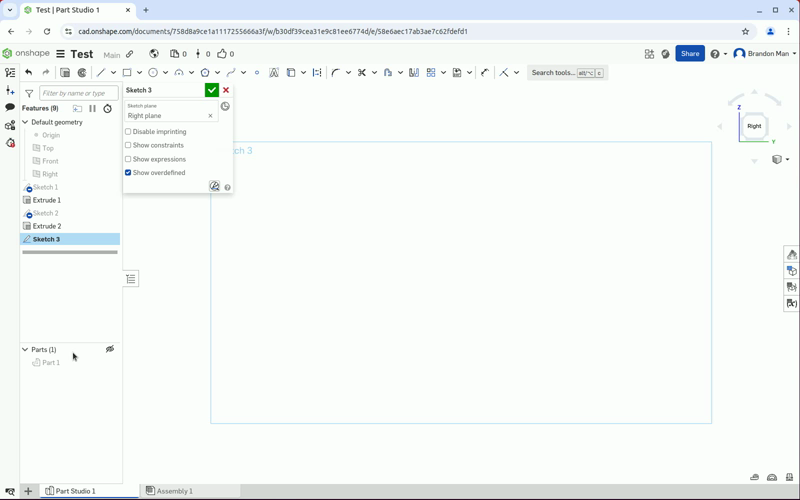
key(l)
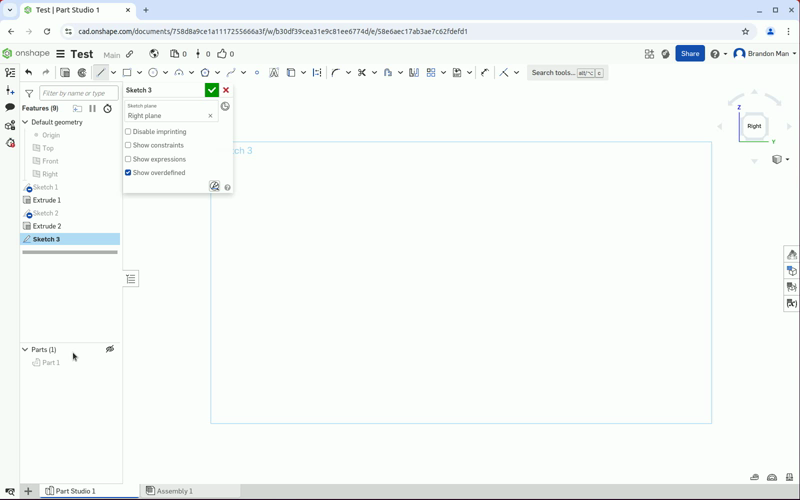
key_down(shift)
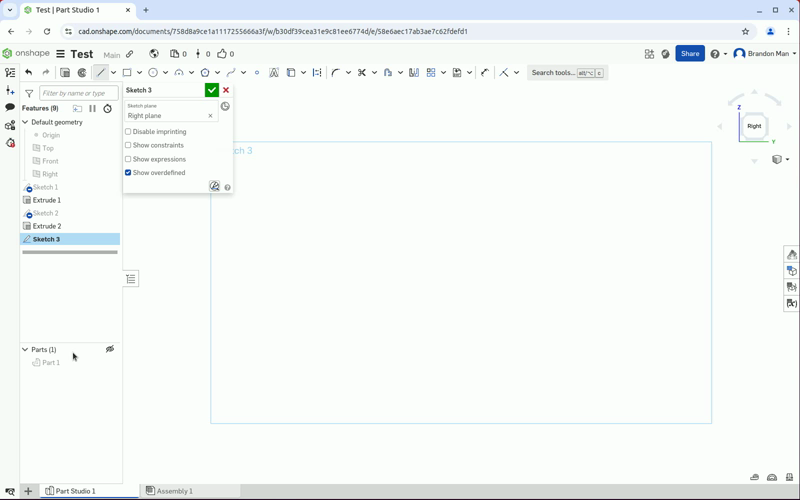
mouse_move(420, 414)
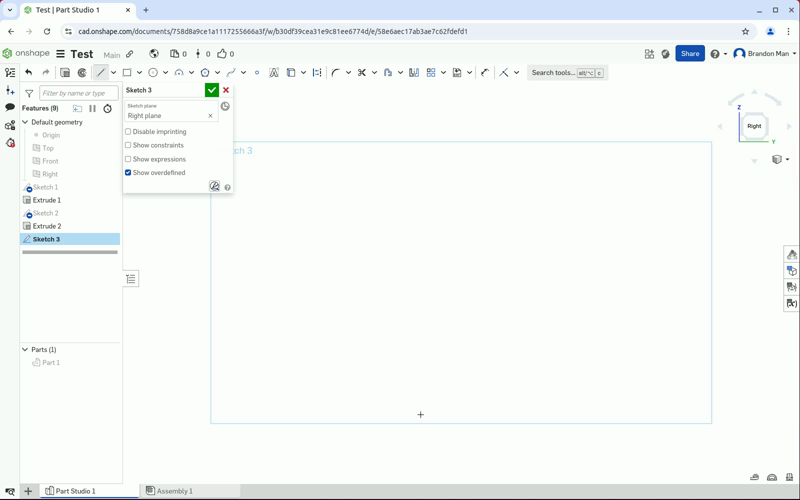
click(420, 414)
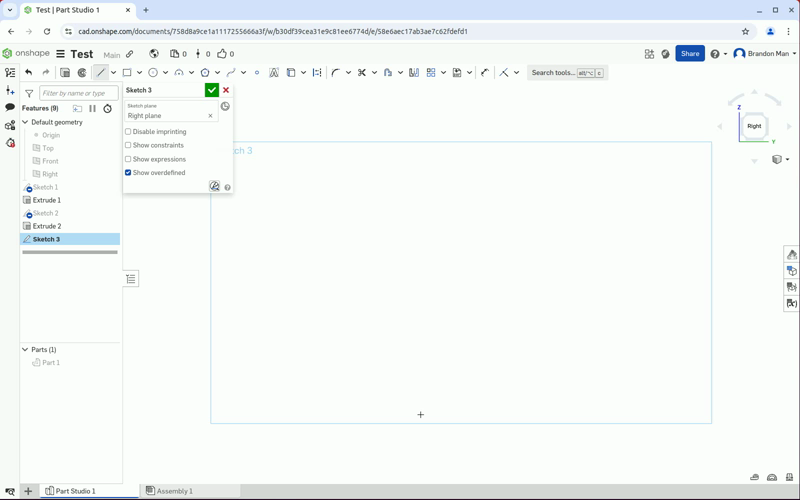
key_up(shift)
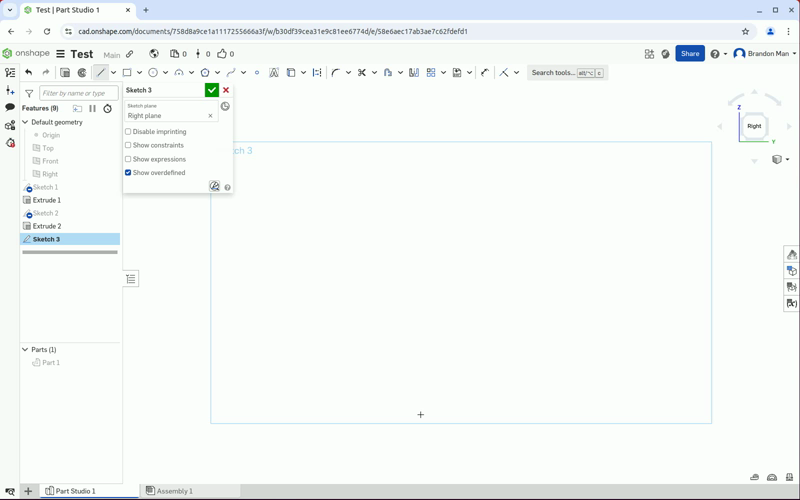
key_down(shift)
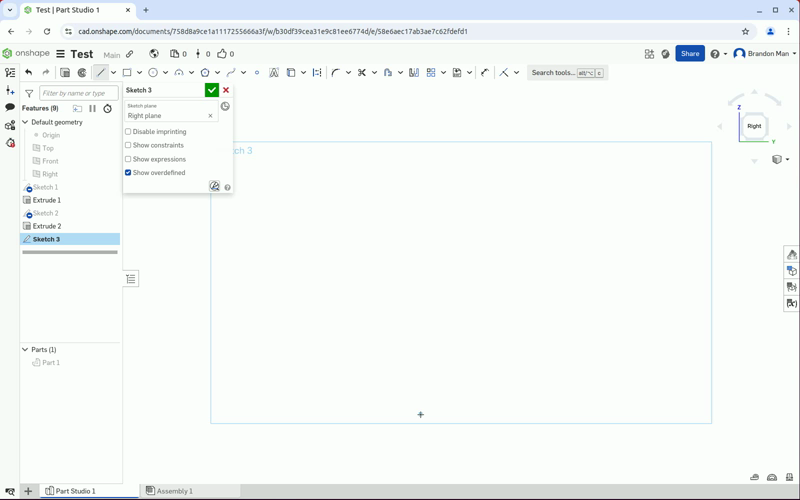
mouse_move(499, 414)
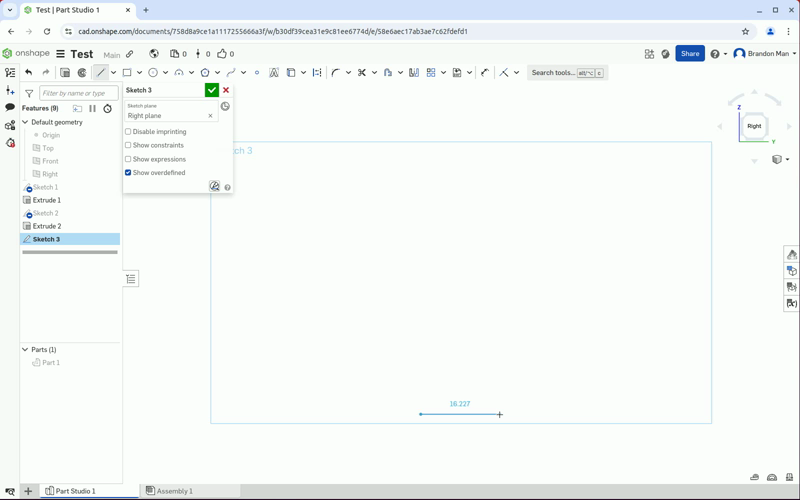
click(499, 414)
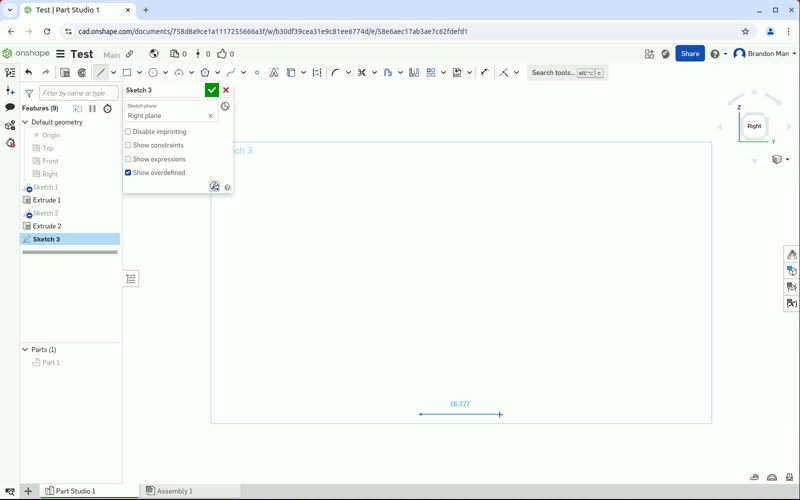
key_up(shift)
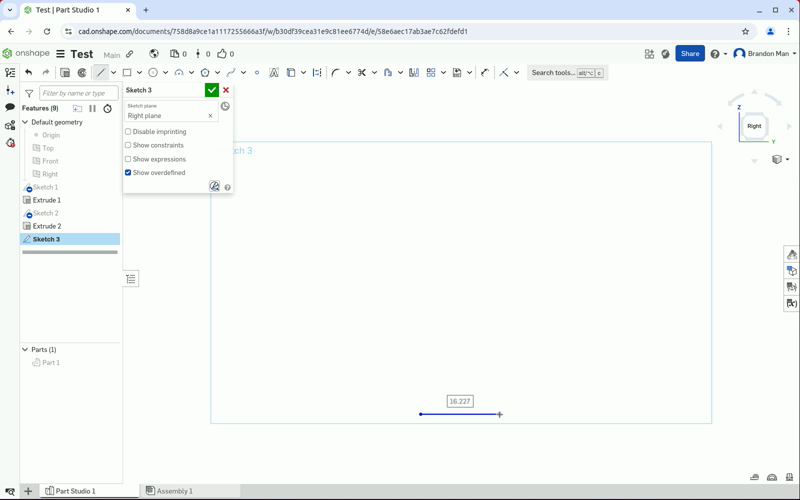
key_down(shift)
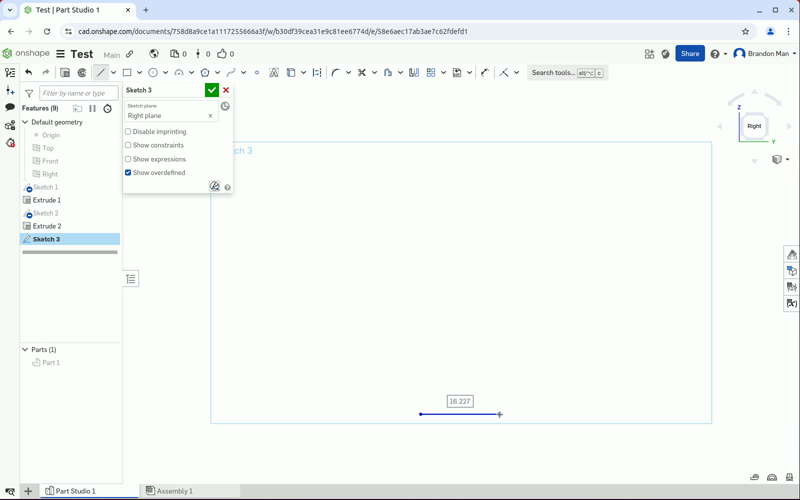
mouse_move(529, 414)
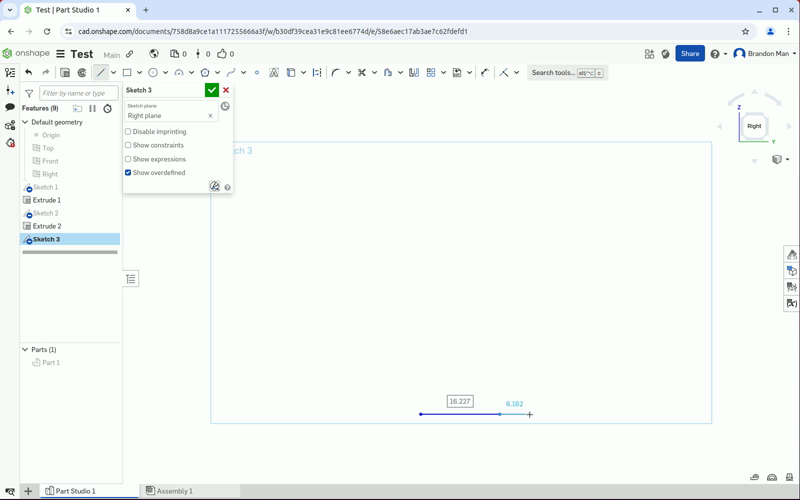
mouse_move(499, 395)
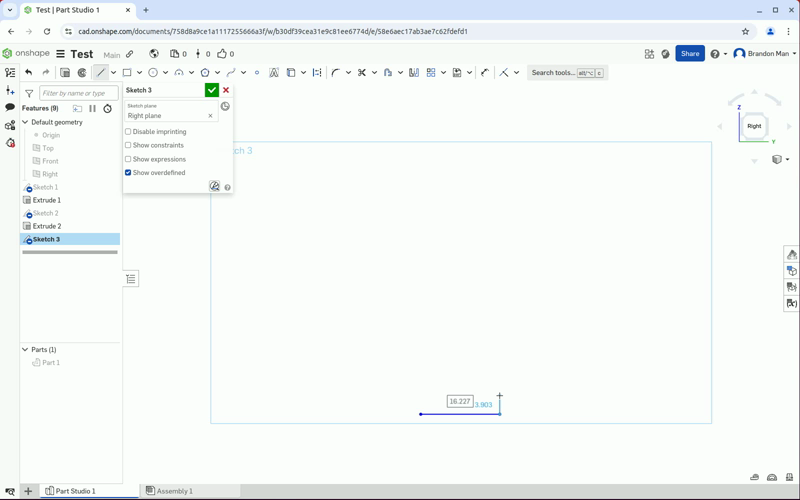
click(499, 395)
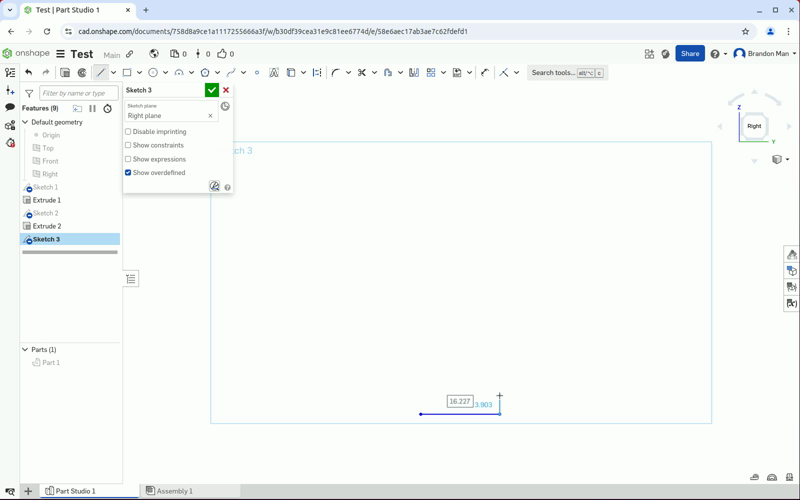
key_up(shift)
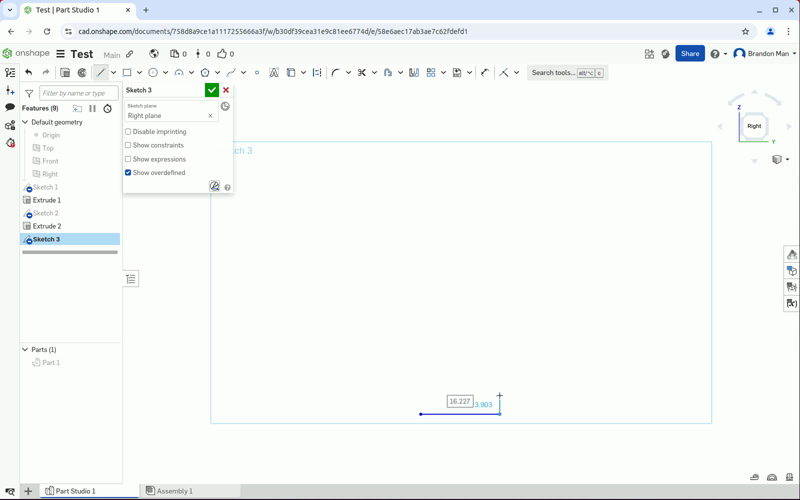
key_down(shift)
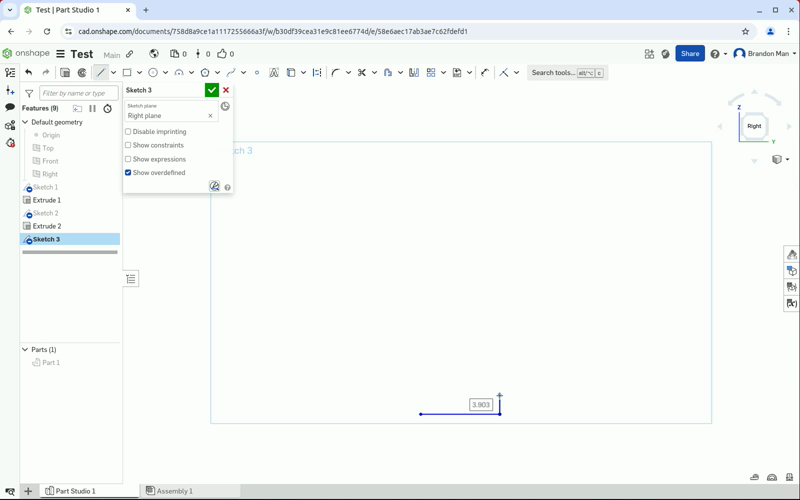
mouse_move(529, 395)
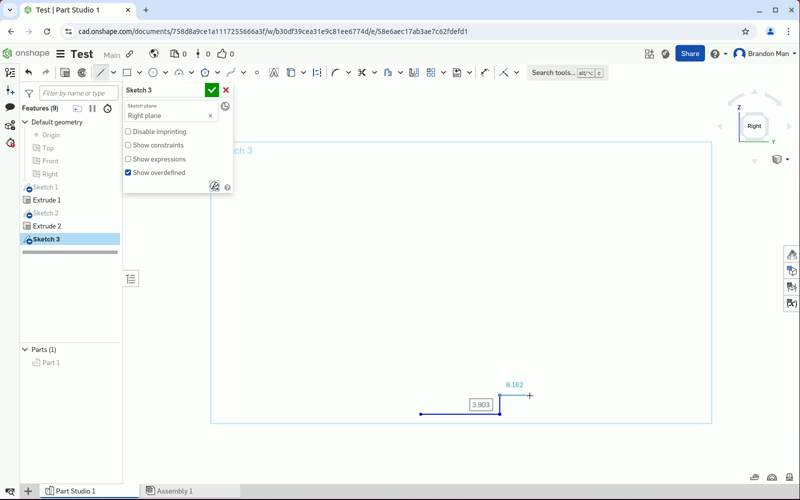
mouse_move(476, 395)
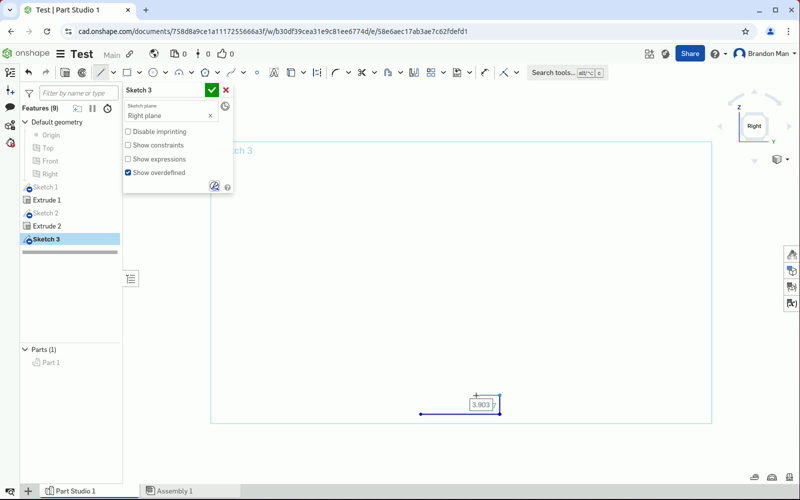
click(476, 395)
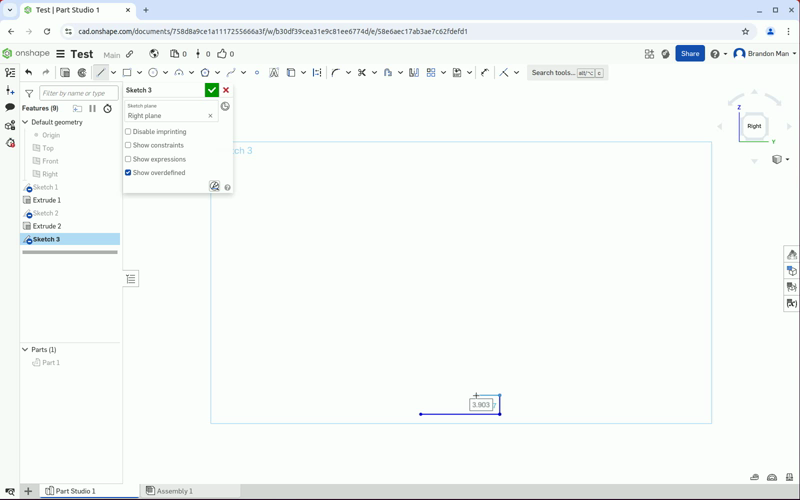
key_up(shift)
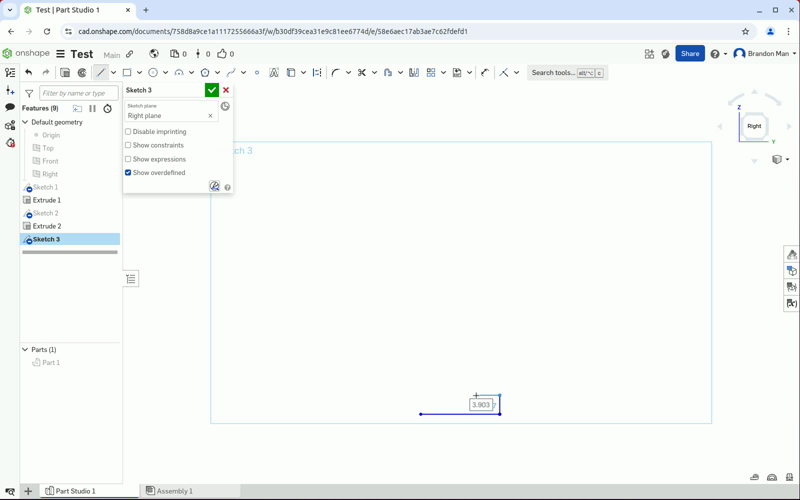
key_down(shift)
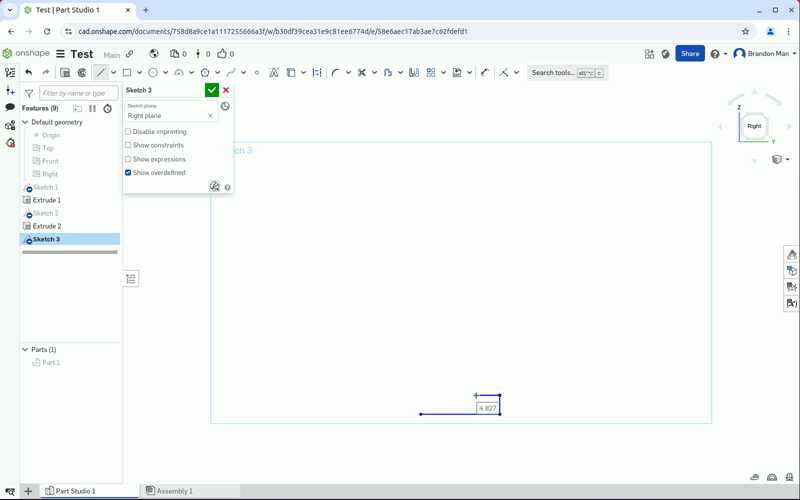
mouse_move(420, 340)
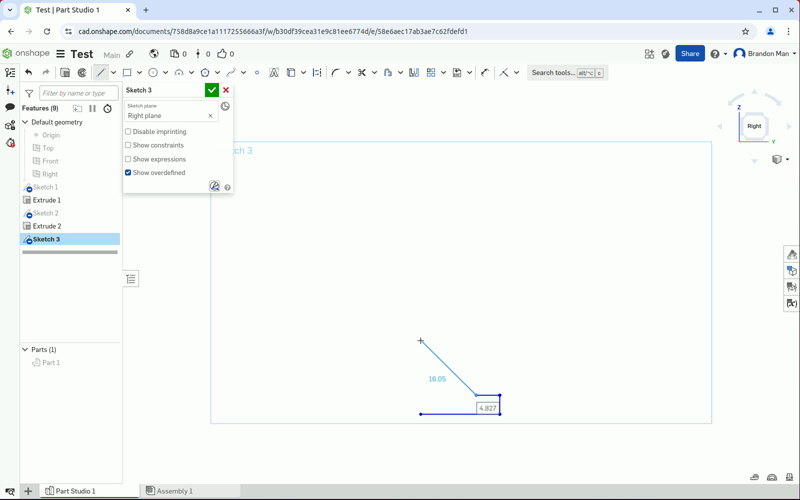
click(420, 340)
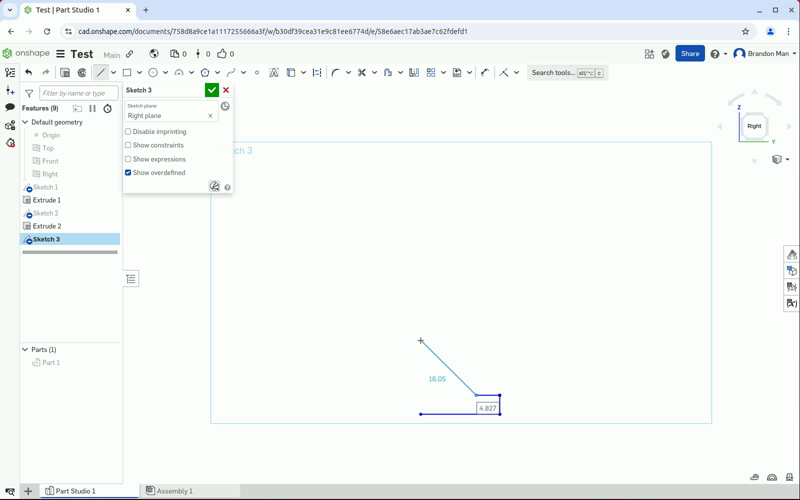
key_up(shift)
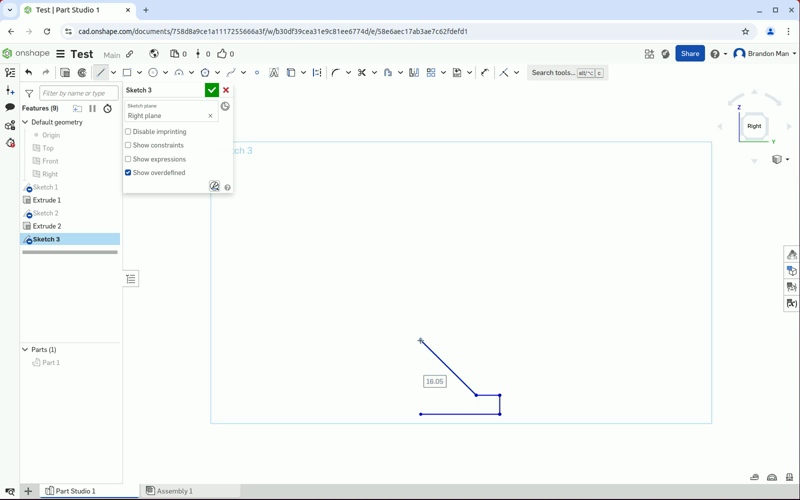
key_down(shift)
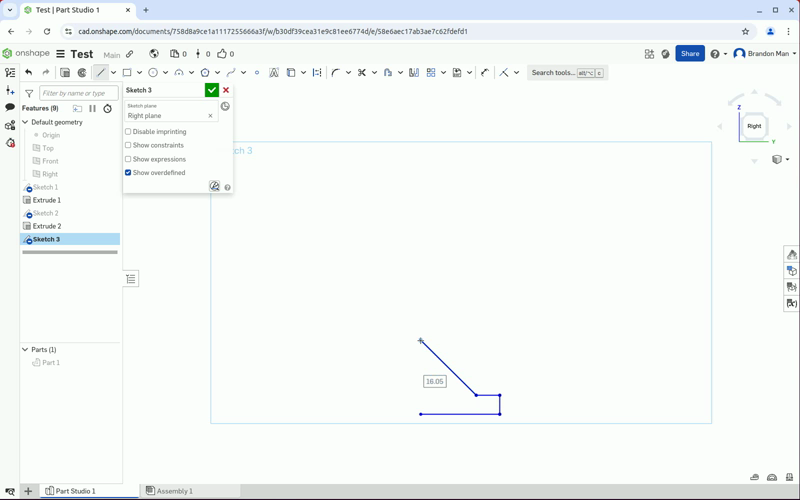
mouse_move(420, 414)
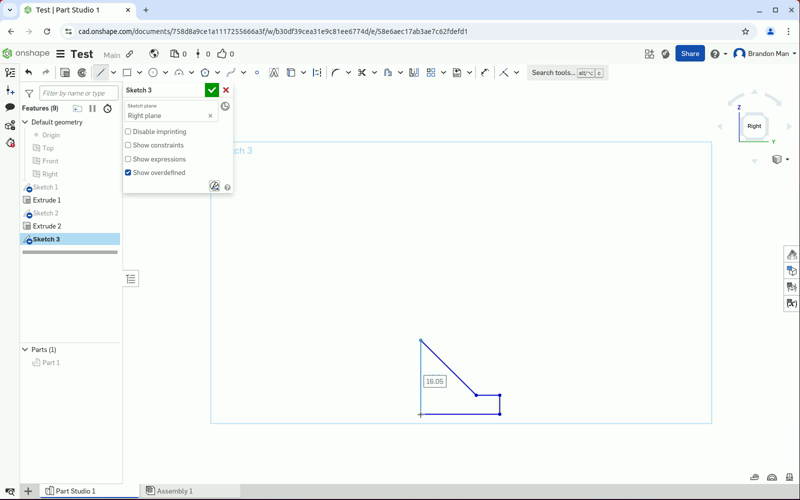
key_up(shift)
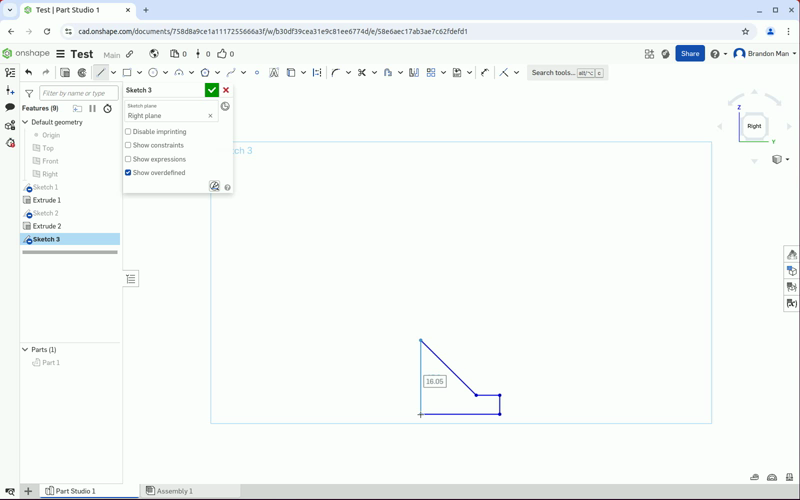
click(420, 414)
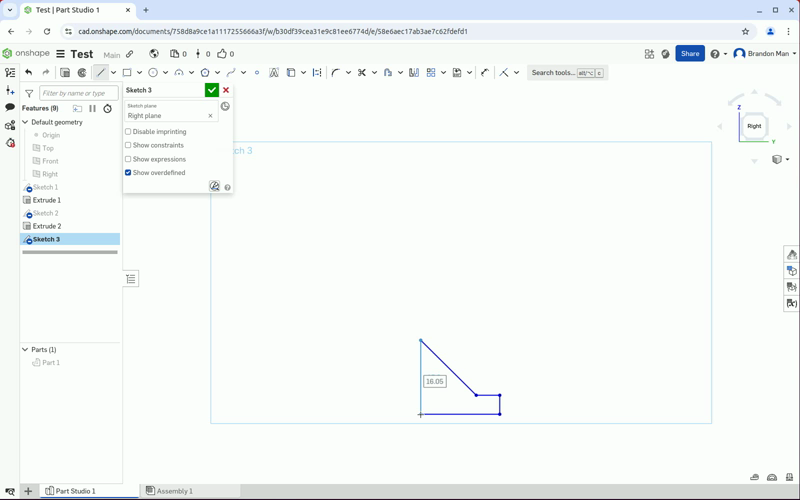
key(esc)
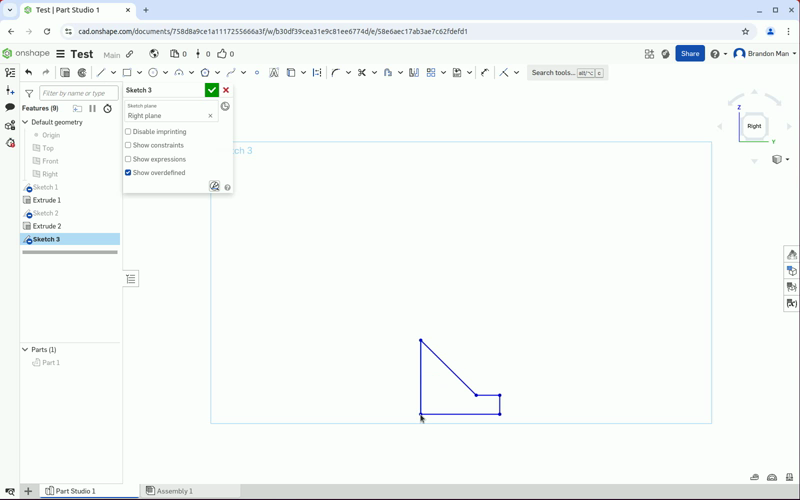
mouse_move(440, 388)
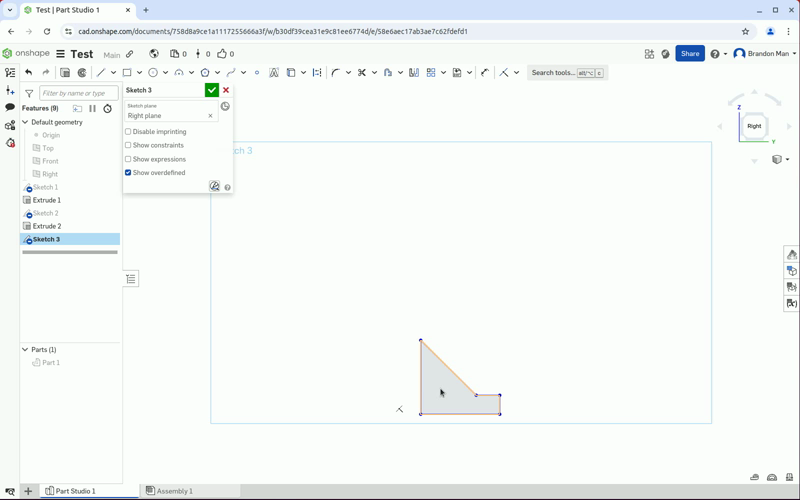
click(440, 388)
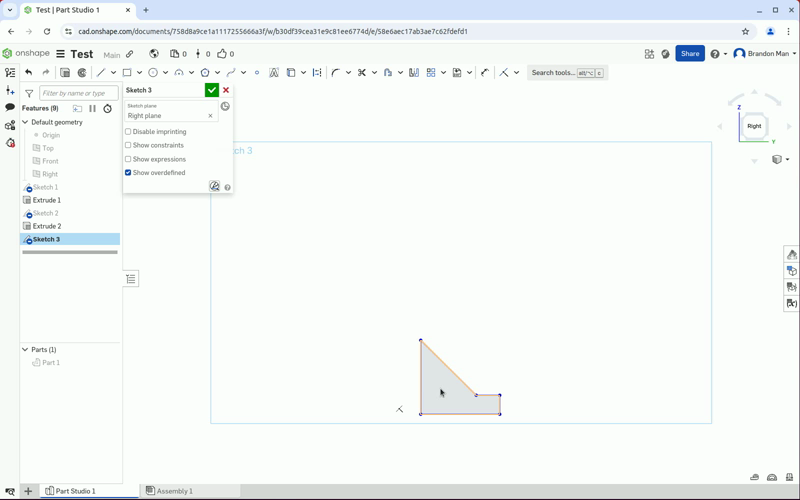
mouse_move(73, 352)
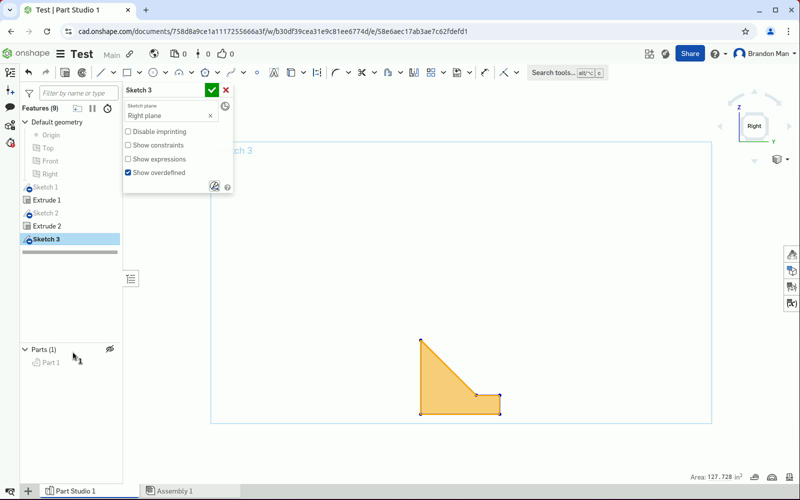
key(shift+y)
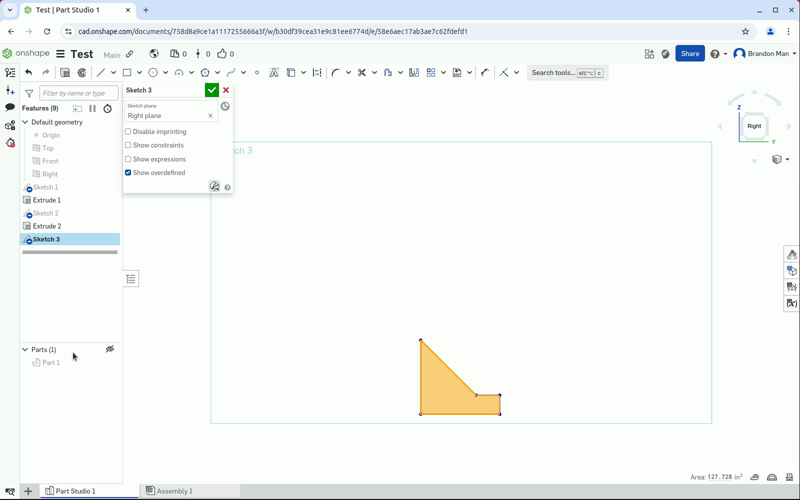
key(shift+e)
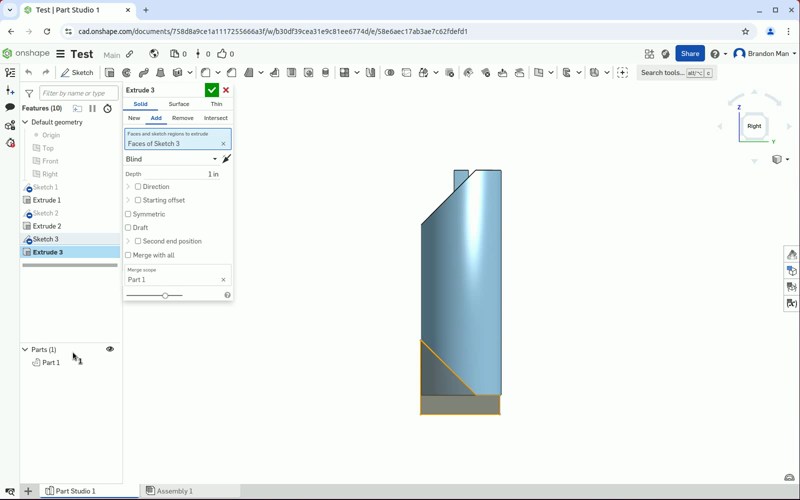
mouse_move(143, 106)
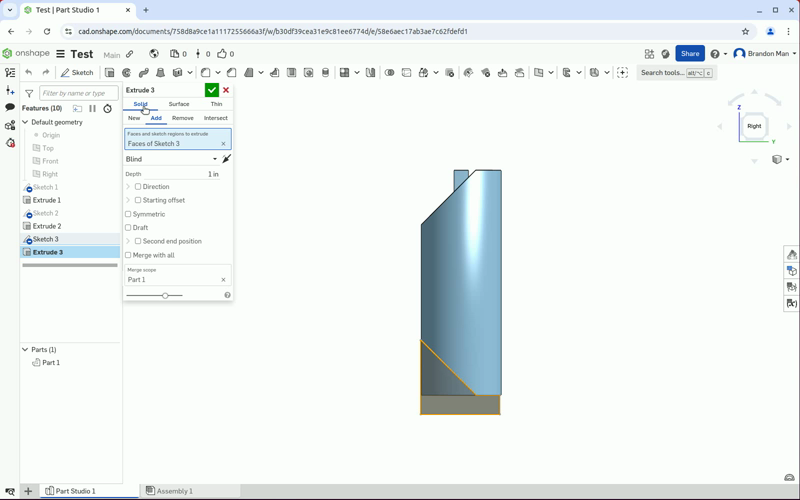
click(143, 106)
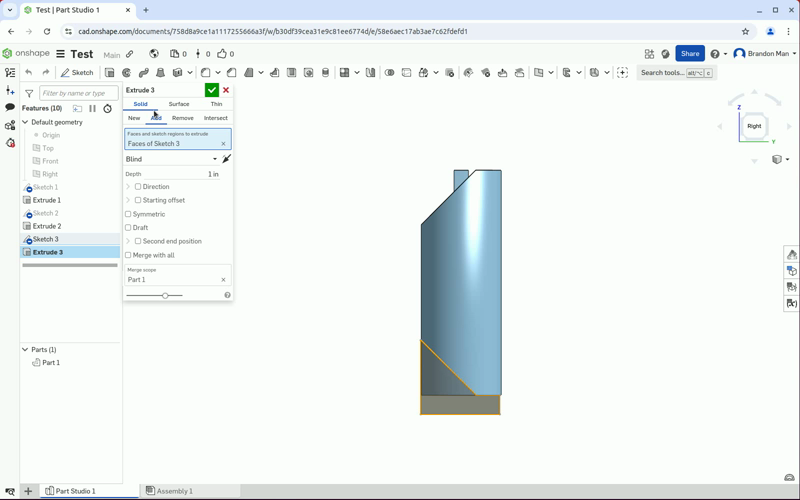
mouse_move(186, 120)
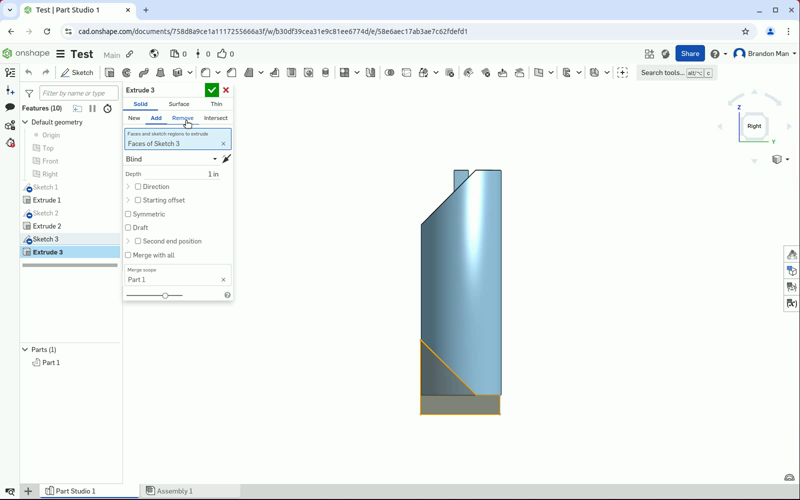
click(186, 120)
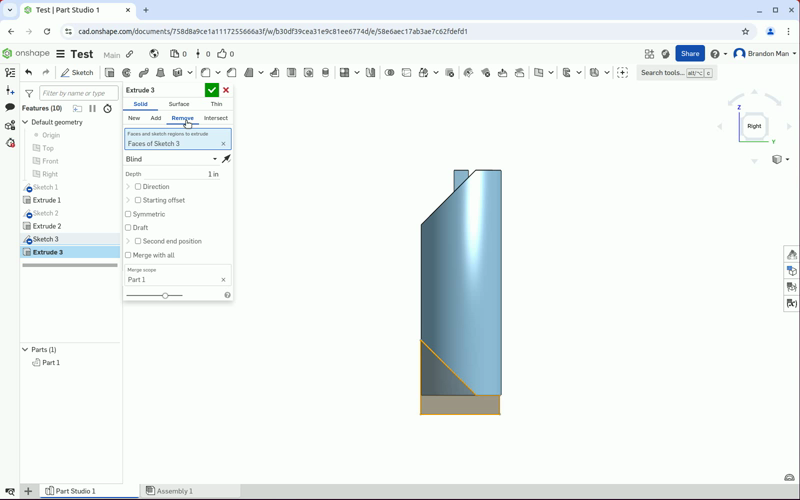
key(tab, 4)
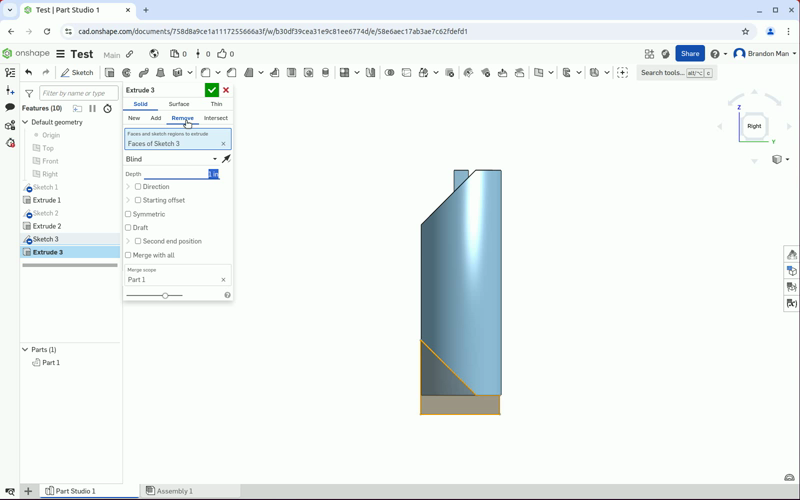
text(16.368)
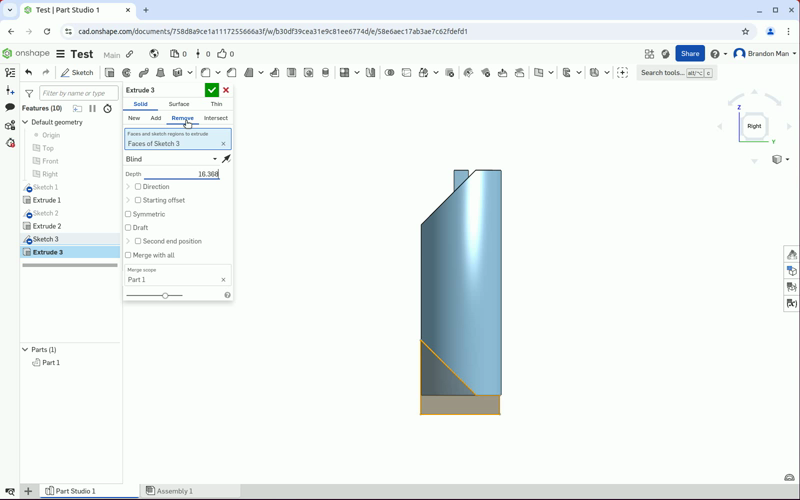
key(tab, 3)
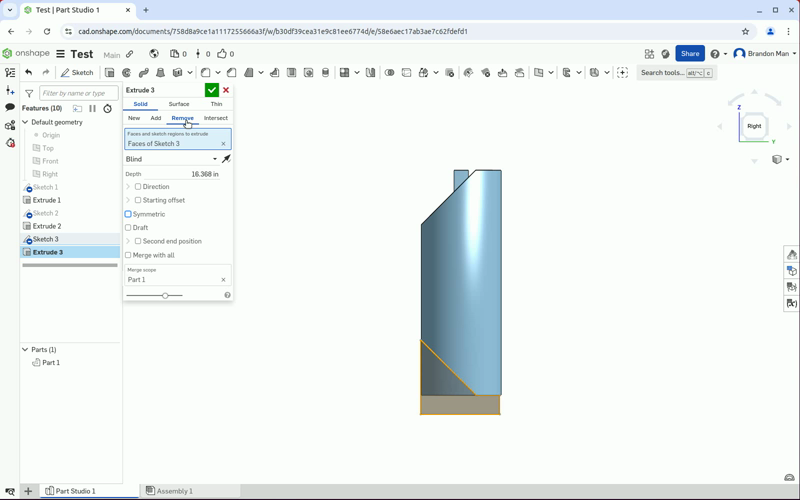
key(space)
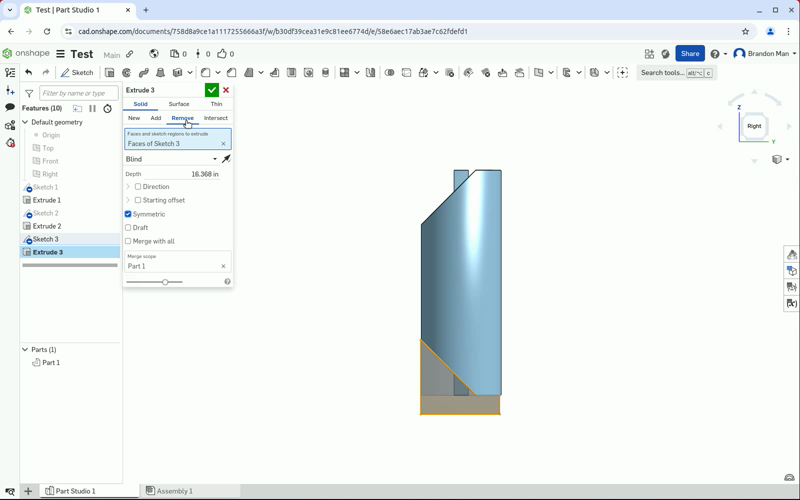
key(tab, 2)
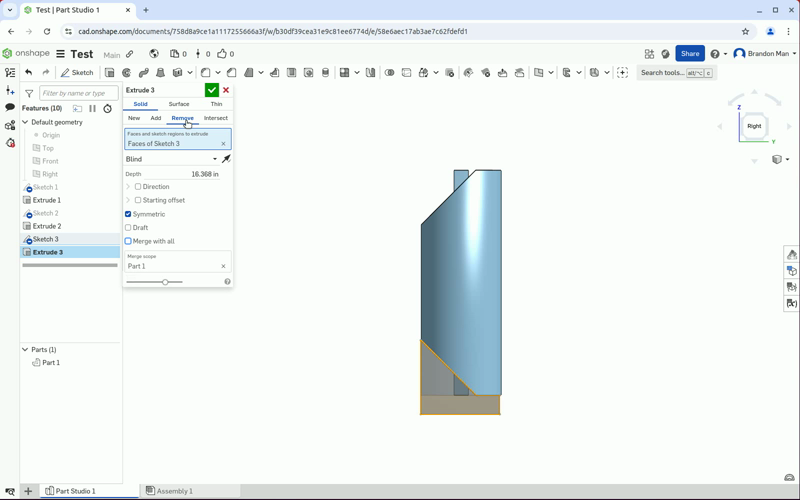
key(space)
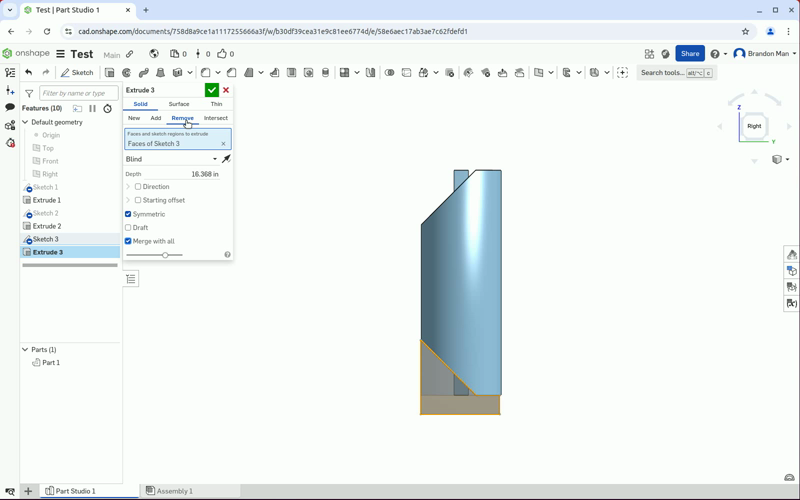
key(enter)
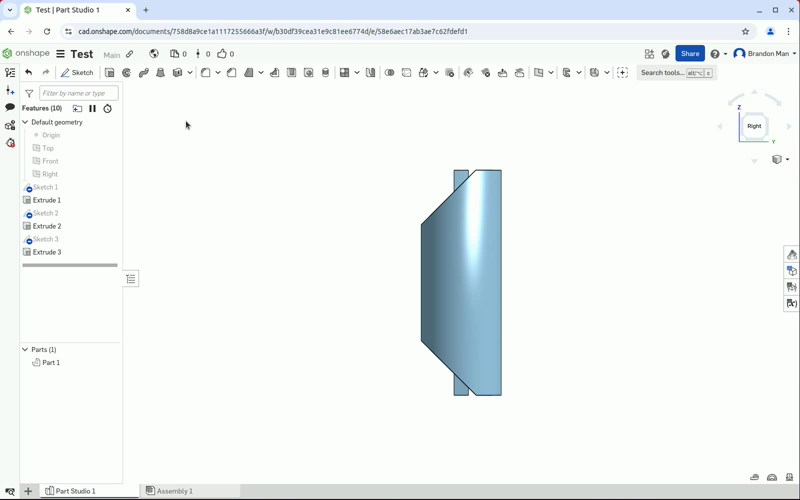
key(shift+h)
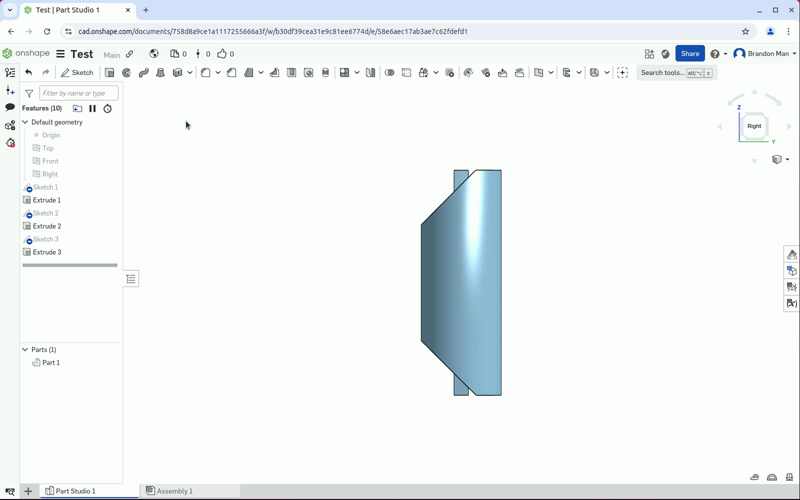
key(shift+h)
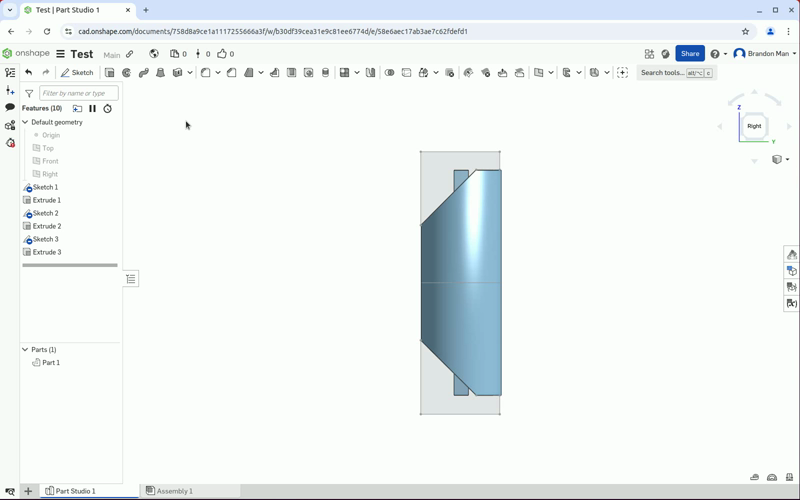
key(shift+7)
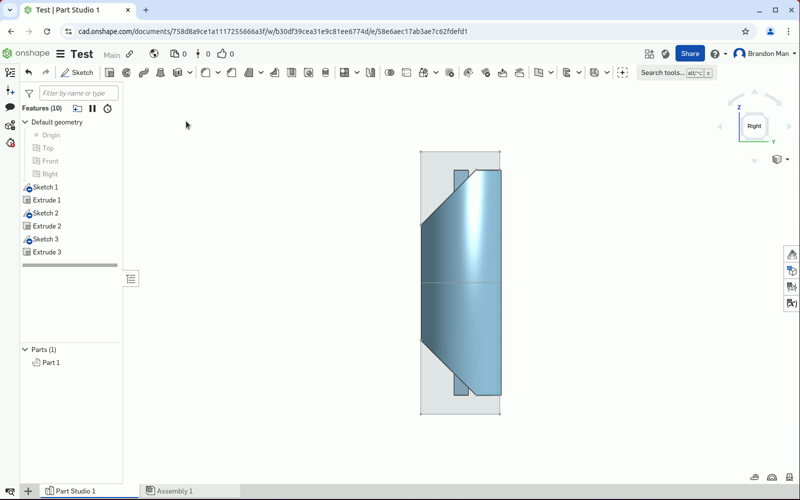
key(right, 2)
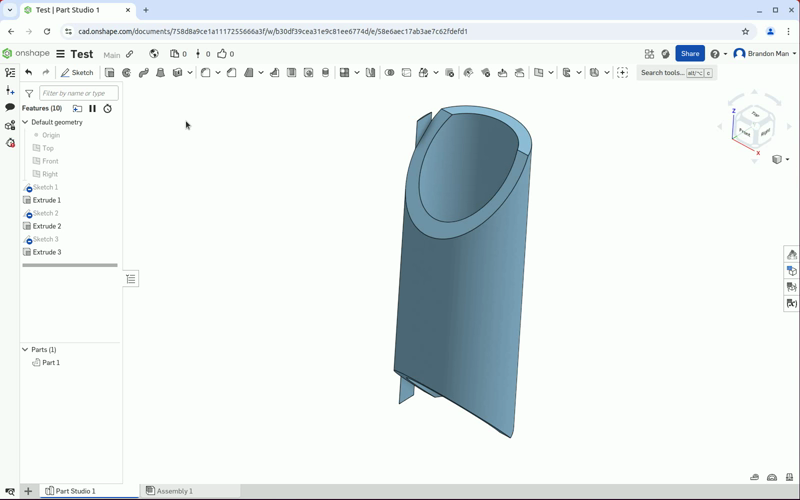
key(down, 2)
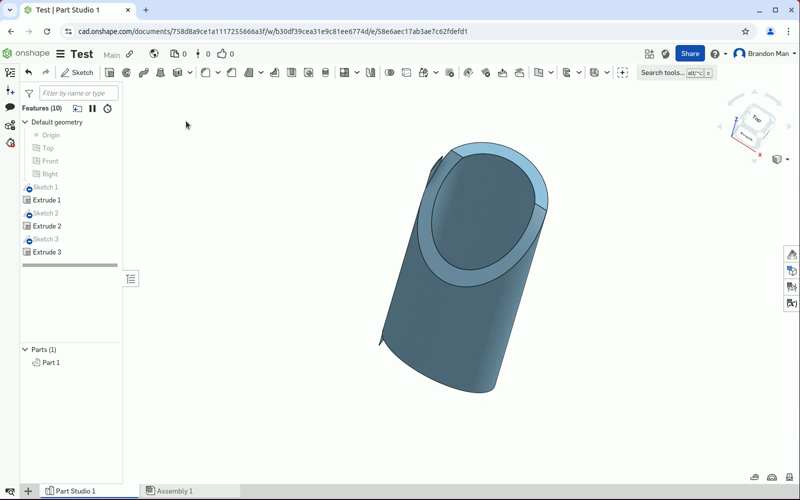
key(up, 2)
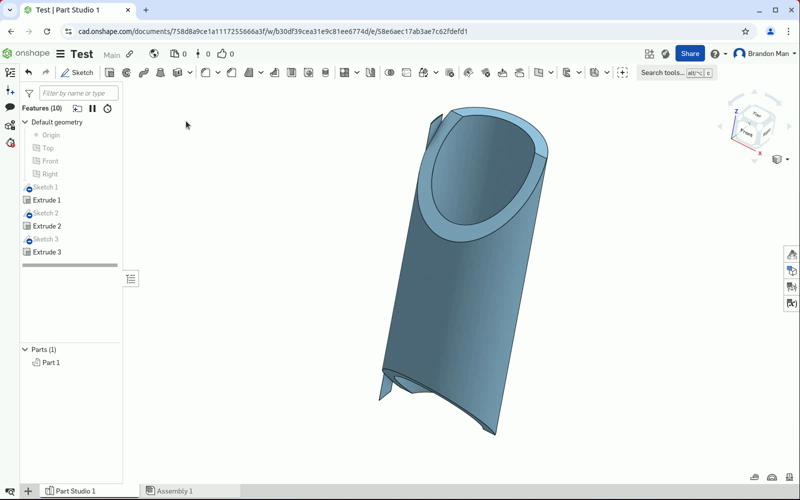
key(left, 2)
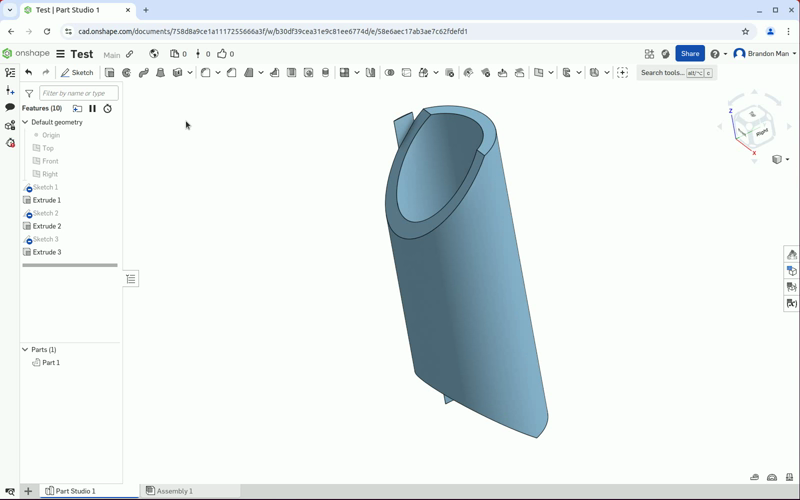
mouse_move(73, 189)
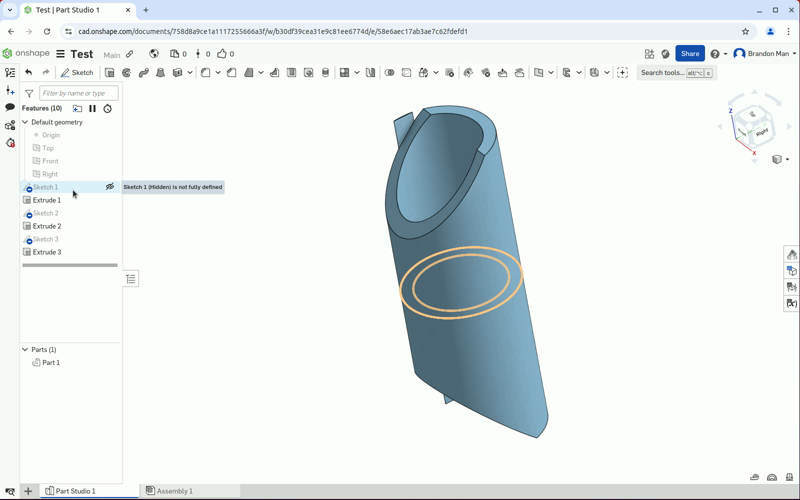
click(73, 189)